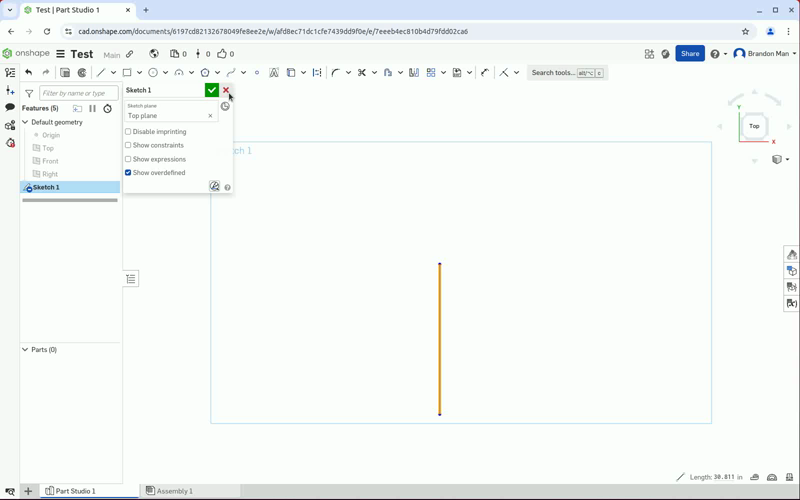
key(shift+h)
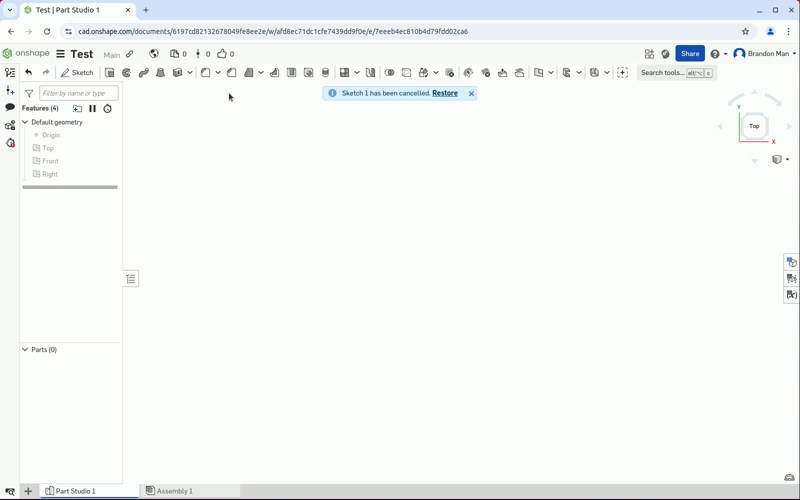
mouse_move(73, 352)
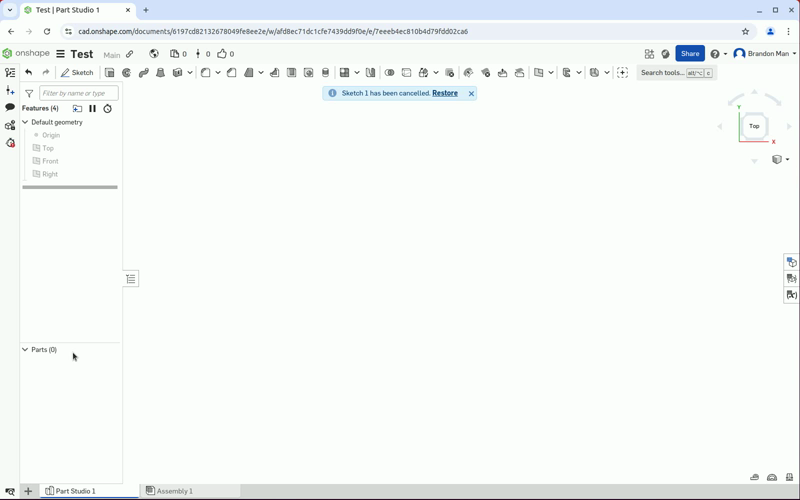
key(y)
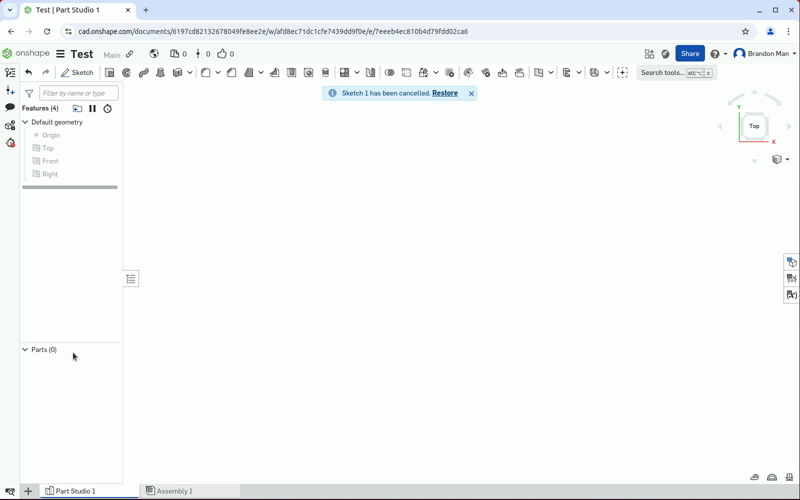
key(shift+p)
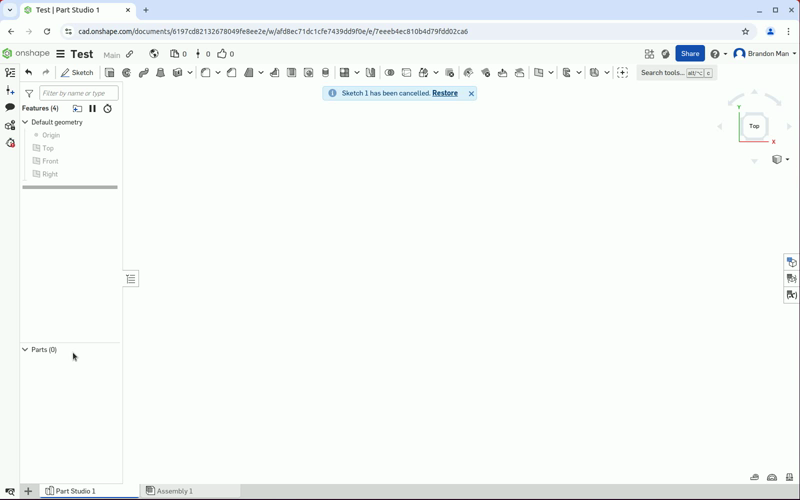
key(space)
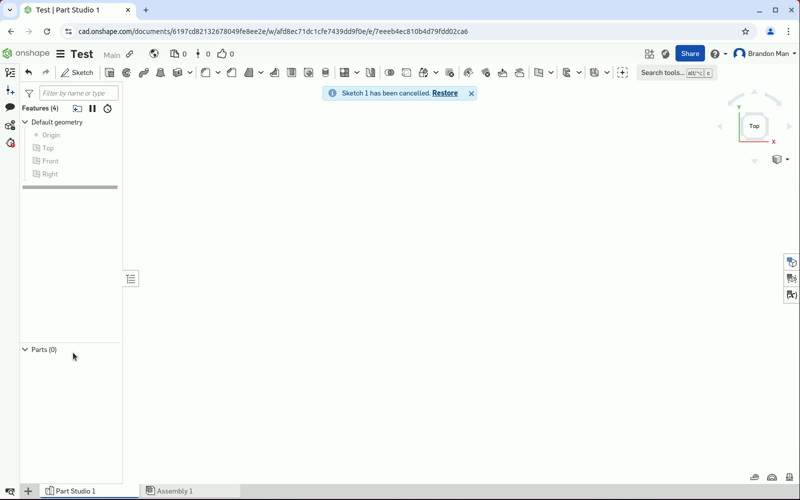
key_down(shift)
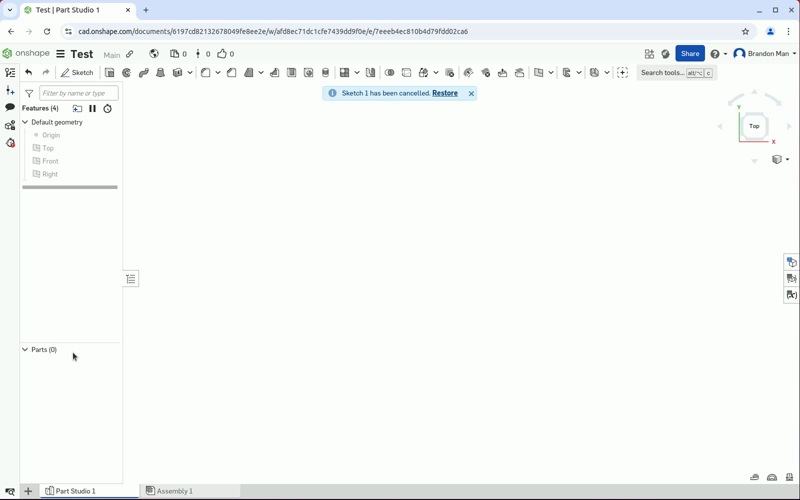
key(up)
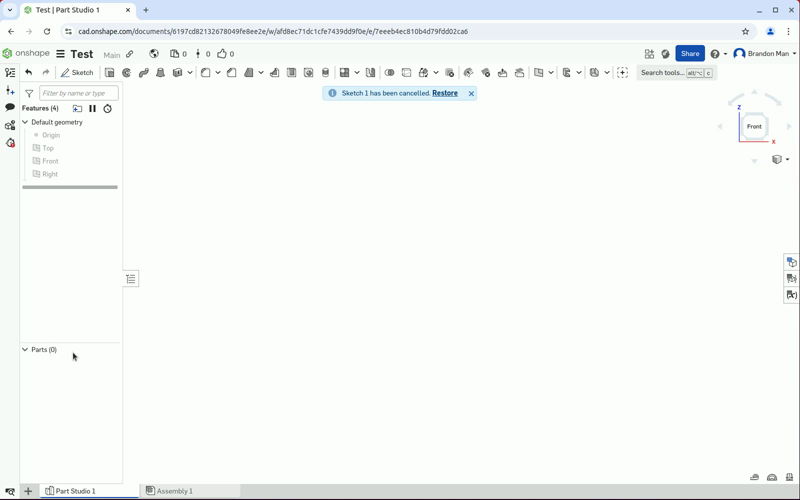
key_up(shift)
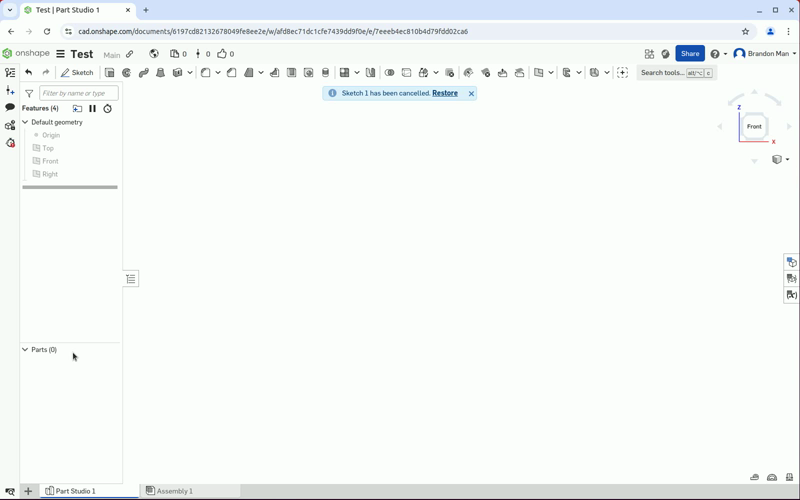
key(space)
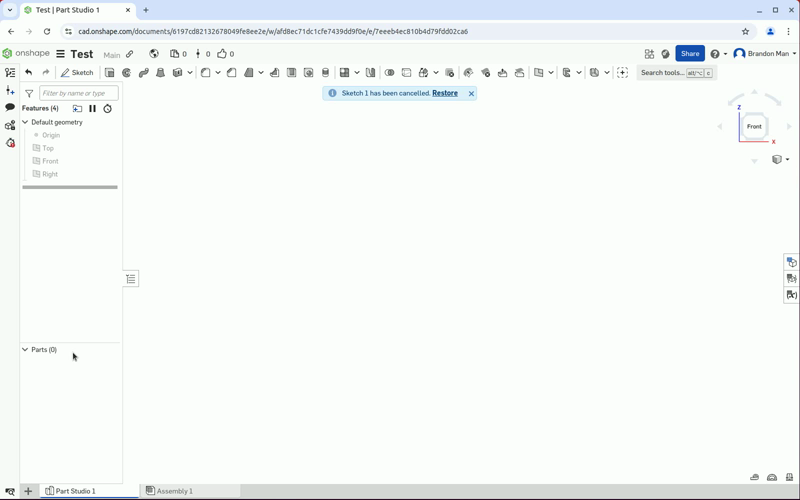
key_down(shift)
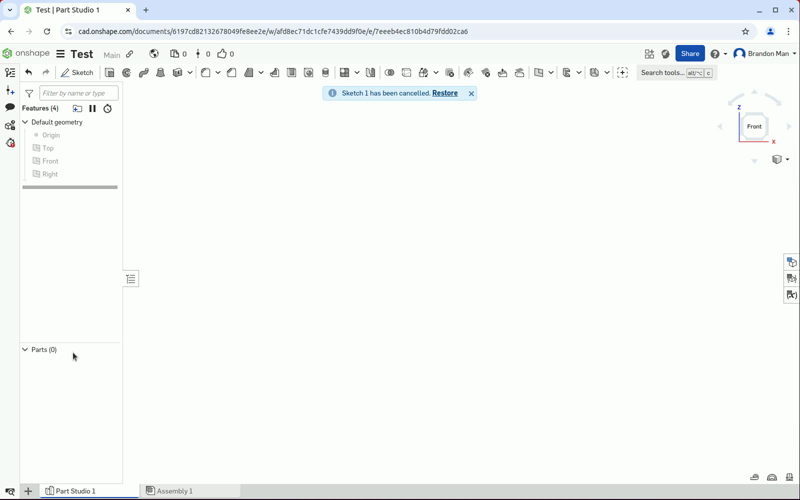
key(left)
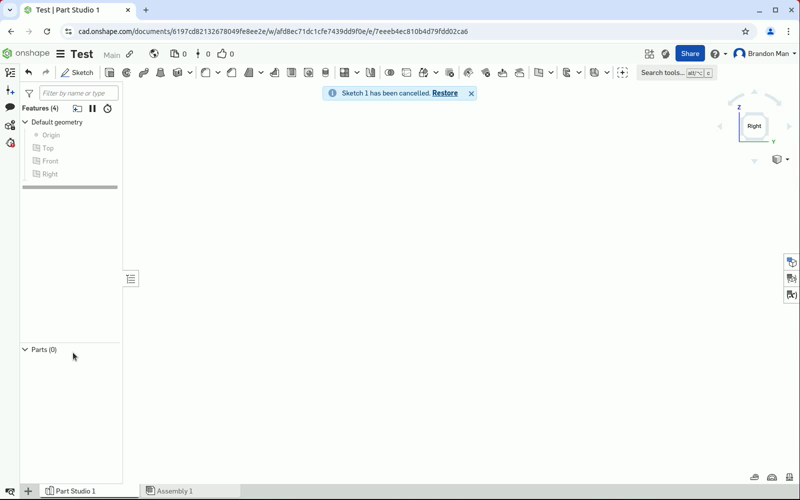
key_up(shift)
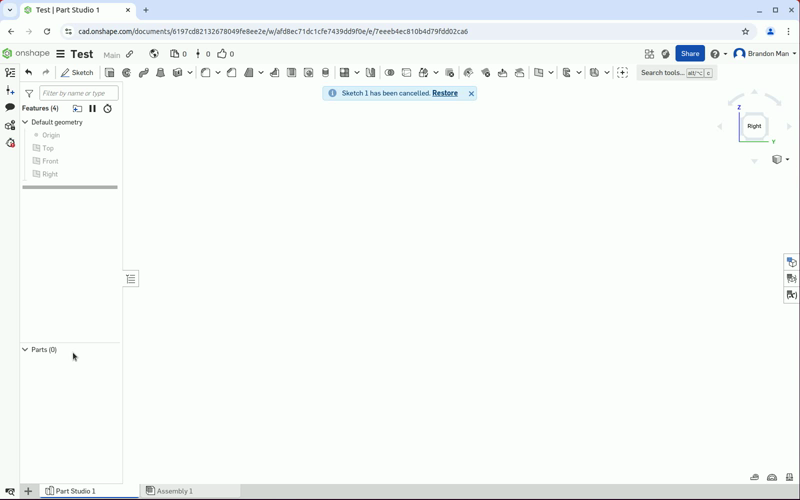
mouse_move(73, 352)
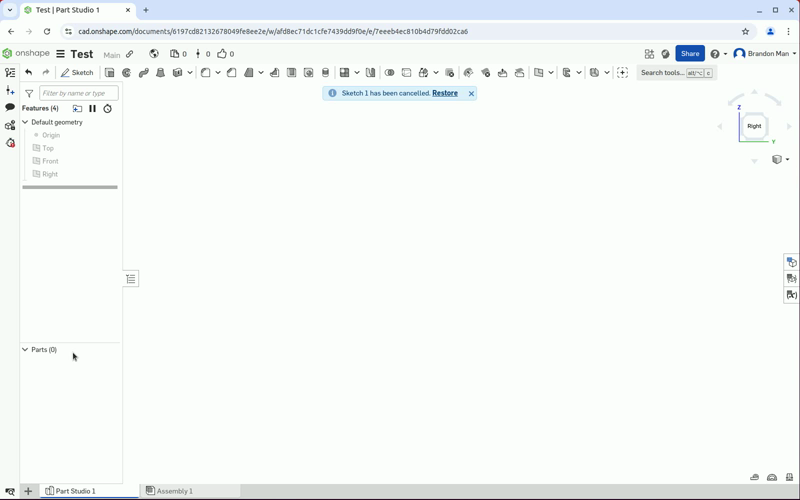
key(shift+y)
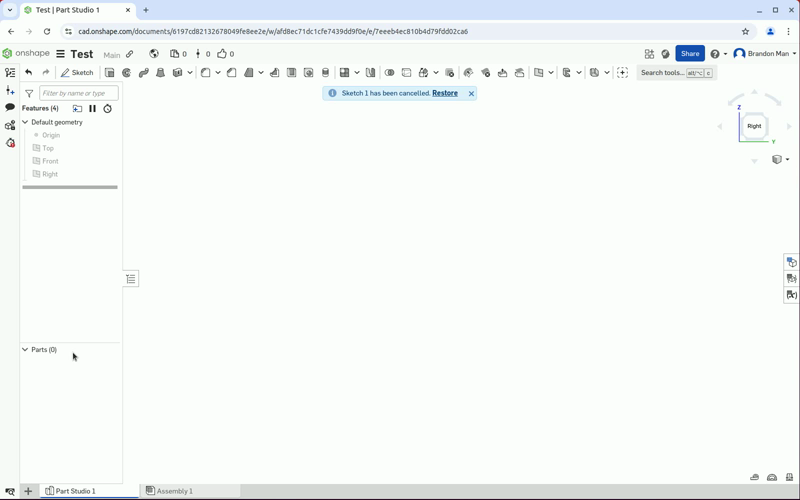
key(shift+s)
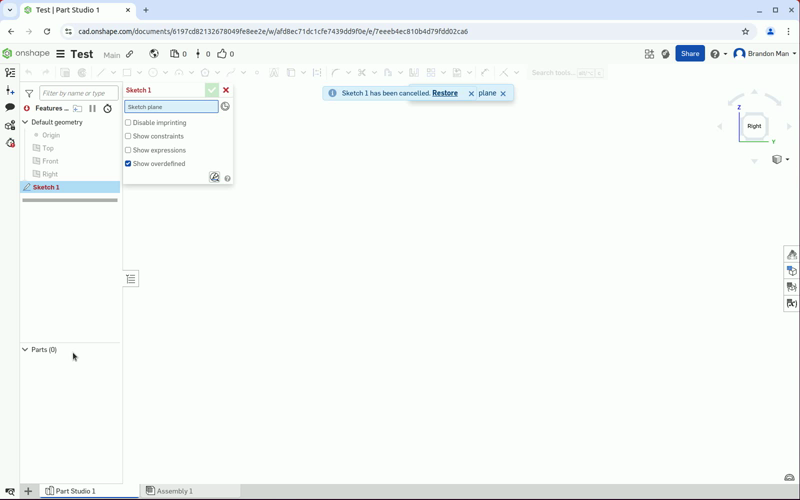
mouse_move(73, 176)
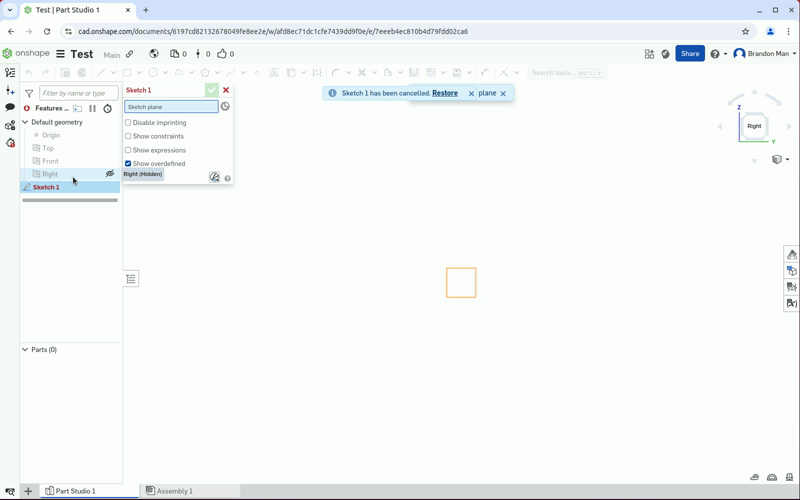
click(73, 176)
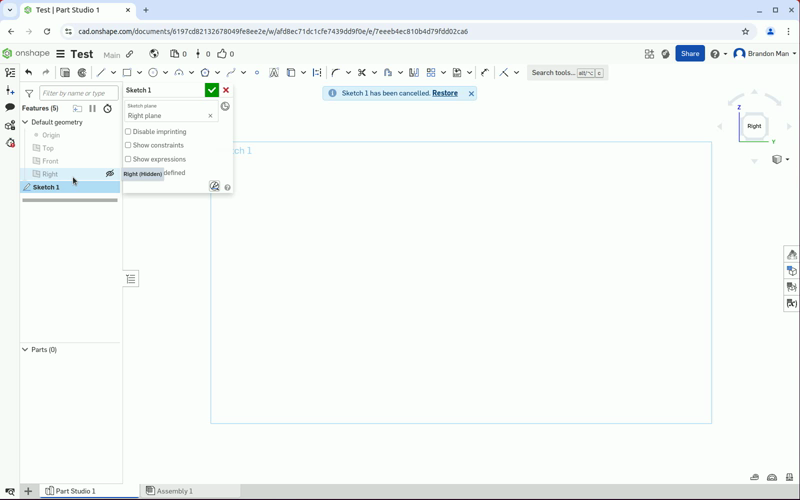
mouse_move(73, 352)
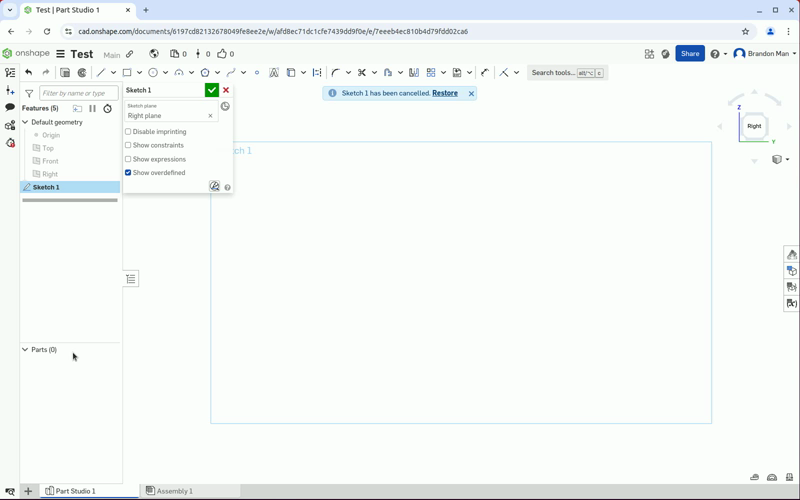
key(y)
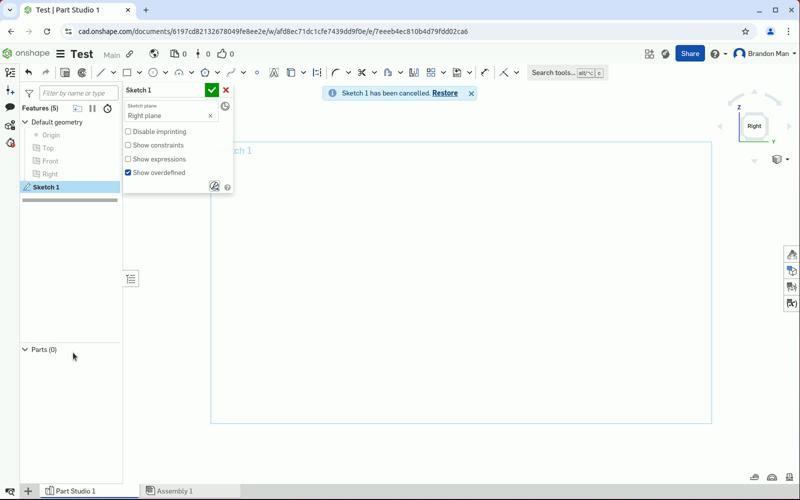
key(l)
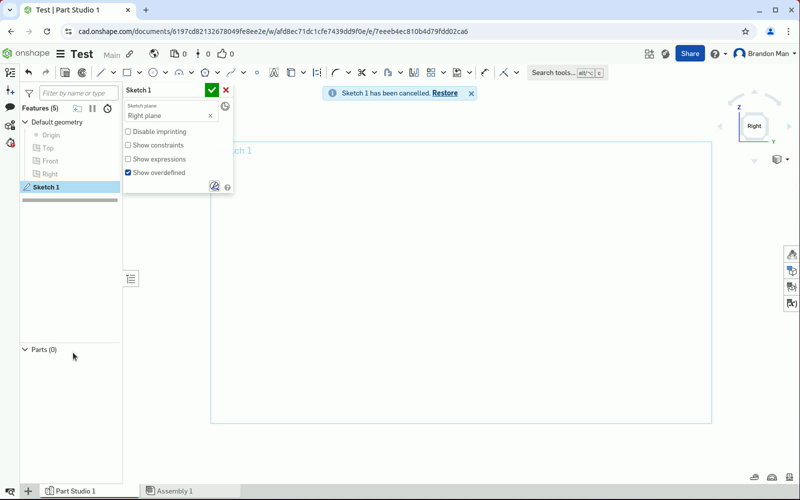
key_down(shift)
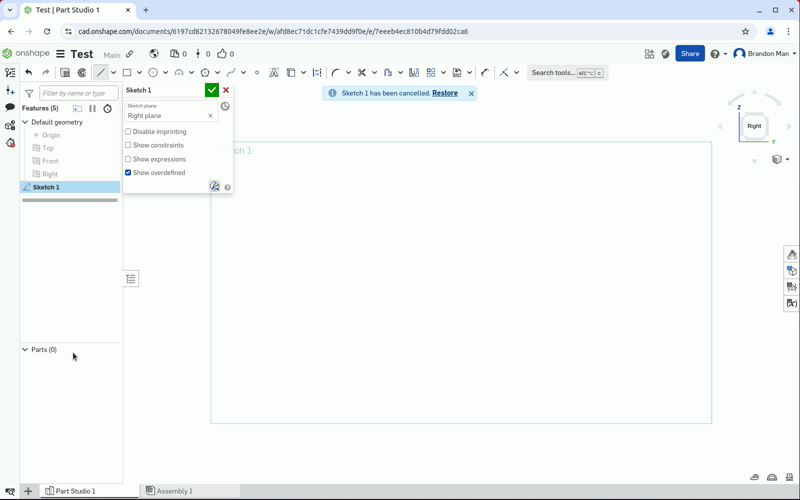
mouse_move(396, 340)
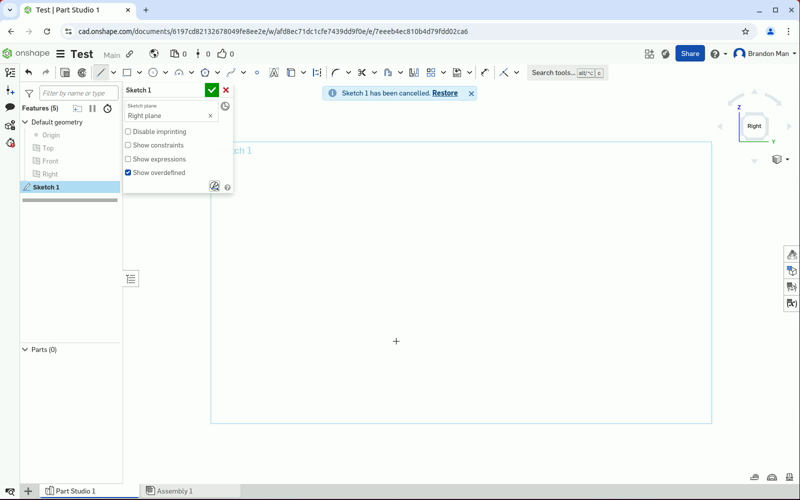
click(396, 340)
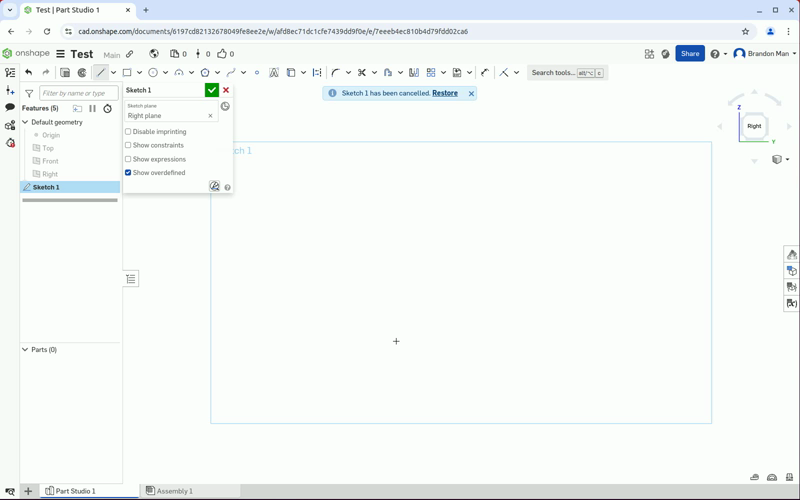
key_up(shift)
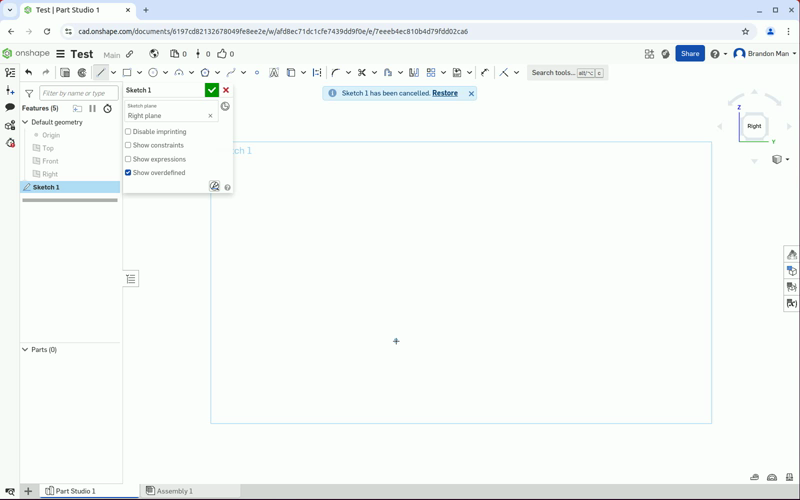
key_down(shift)
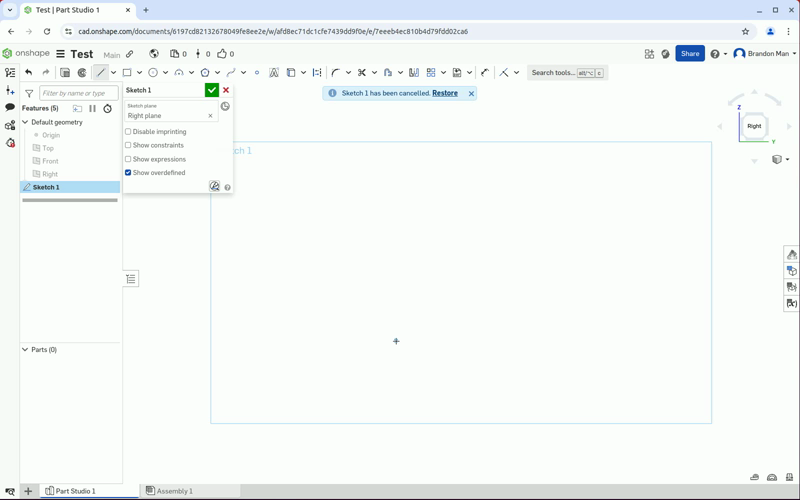
mouse_move(426, 340)
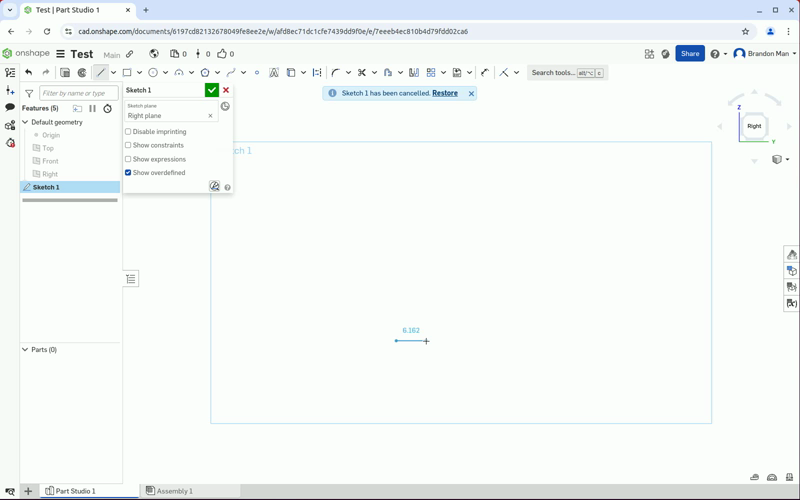
mouse_move(453, 340)
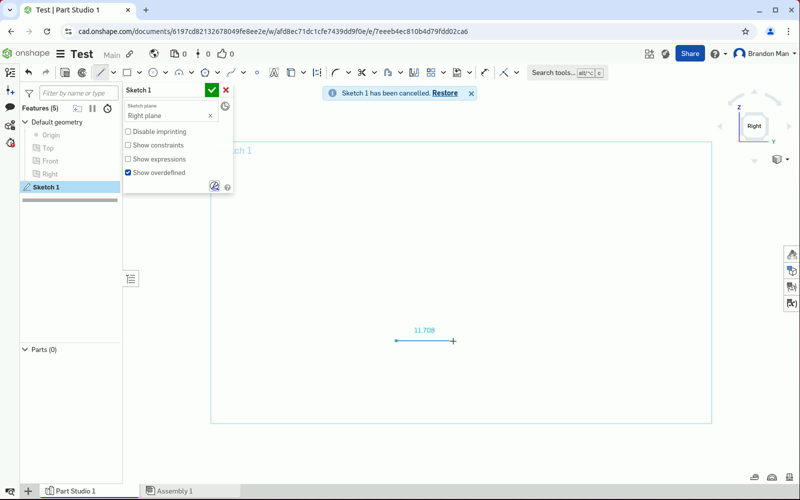
click(453, 340)
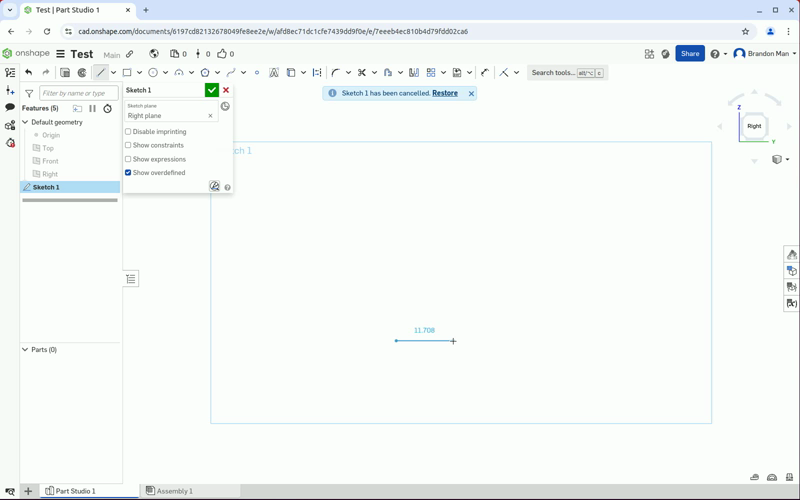
key_up(shift)
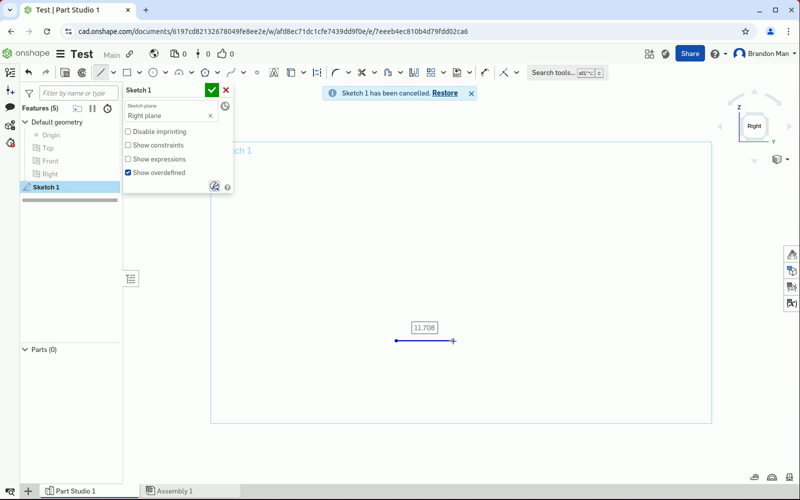
key_down(shift)
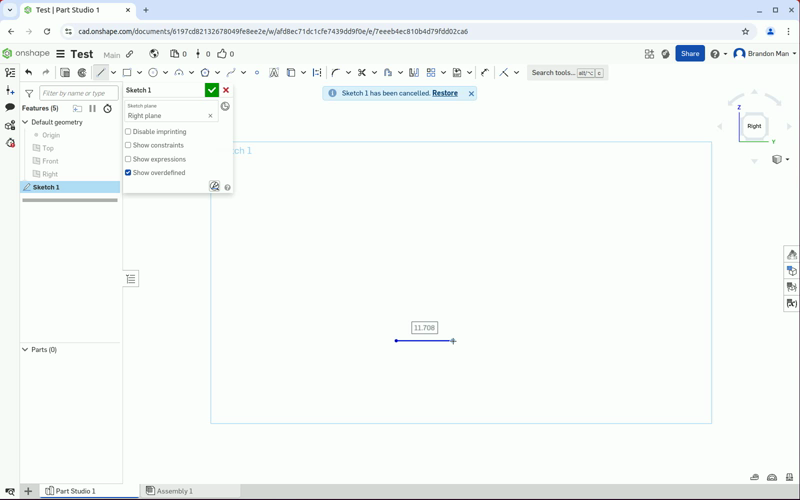
mouse_move(483, 340)
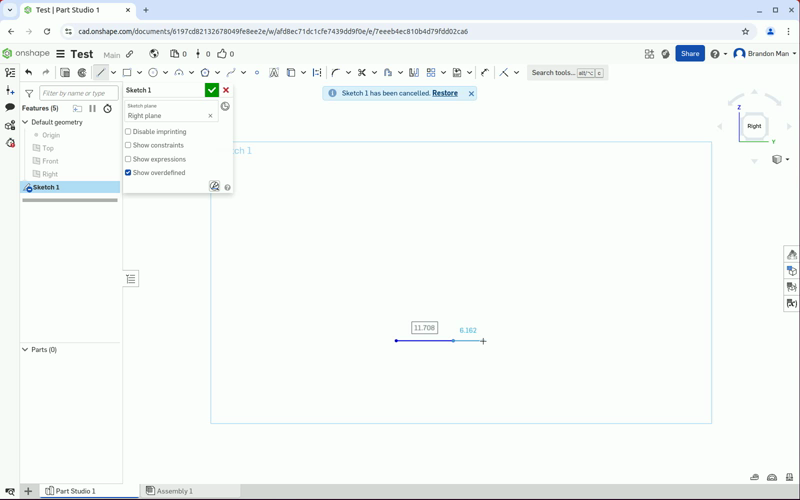
mouse_move(453, 302)
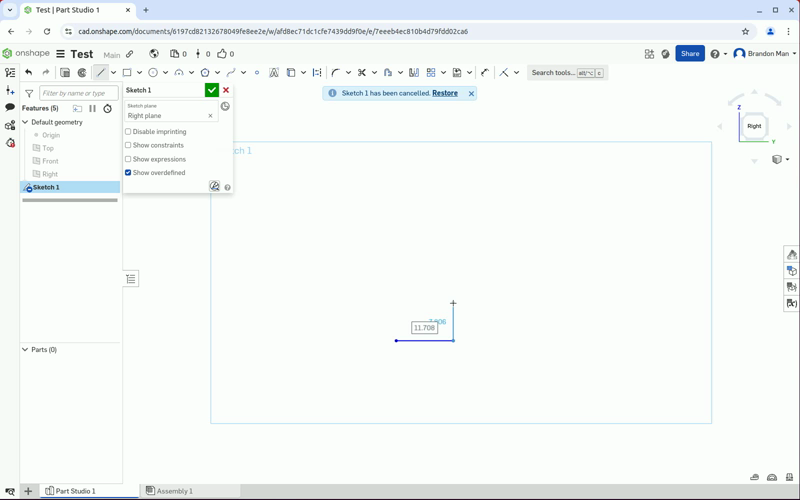
click(453, 302)
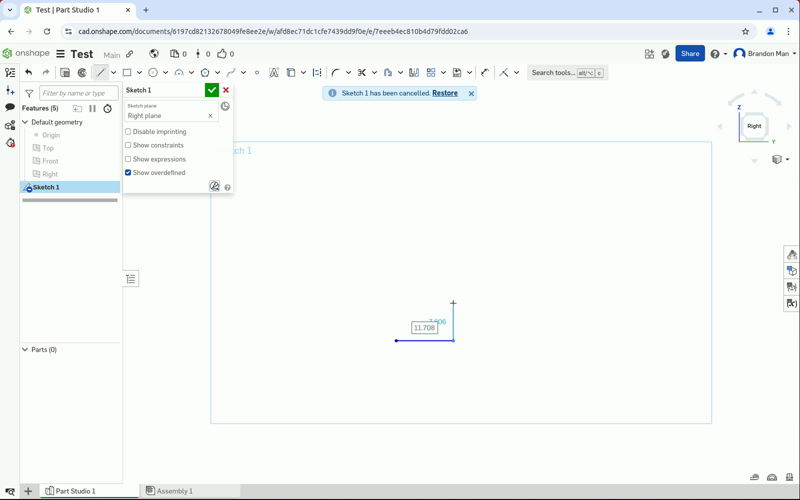
key_up(shift)
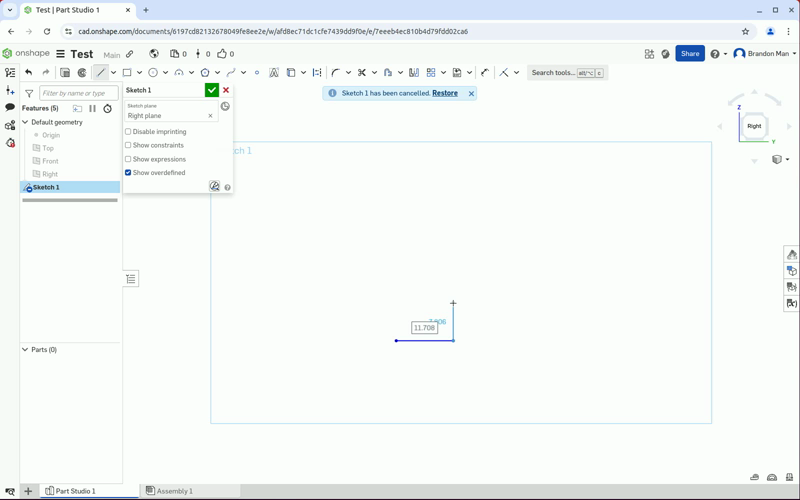
key_down(shift)
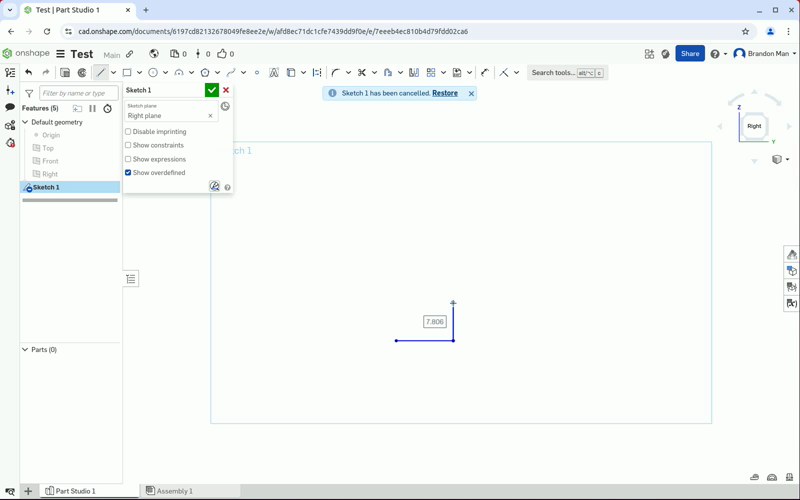
mouse_move(483, 302)
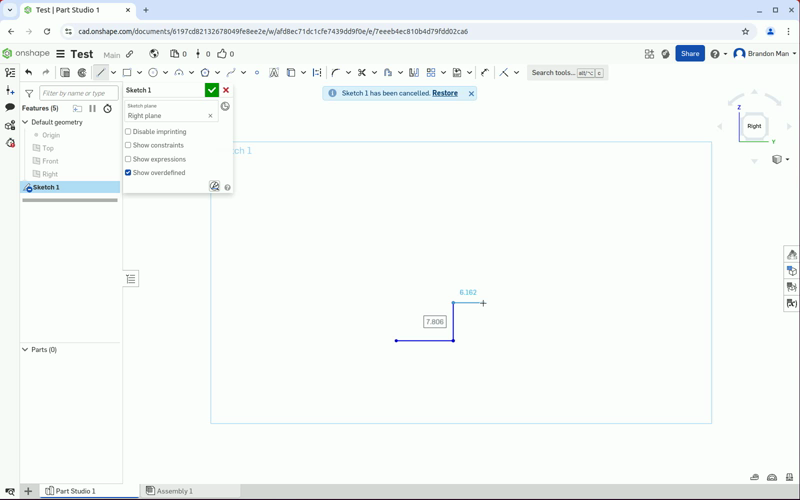
mouse_move(415, 302)
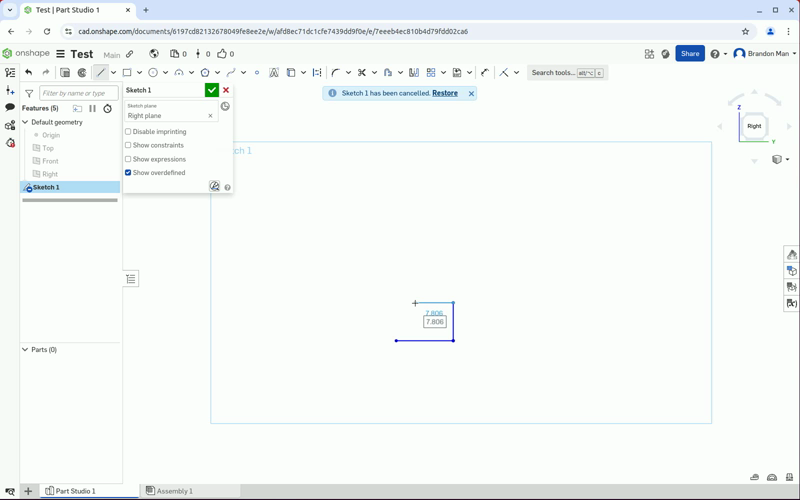
click(415, 302)
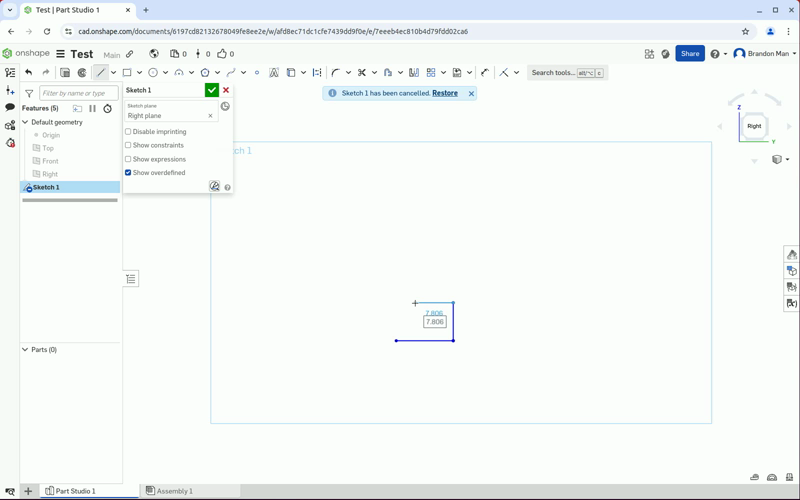
key_up(shift)
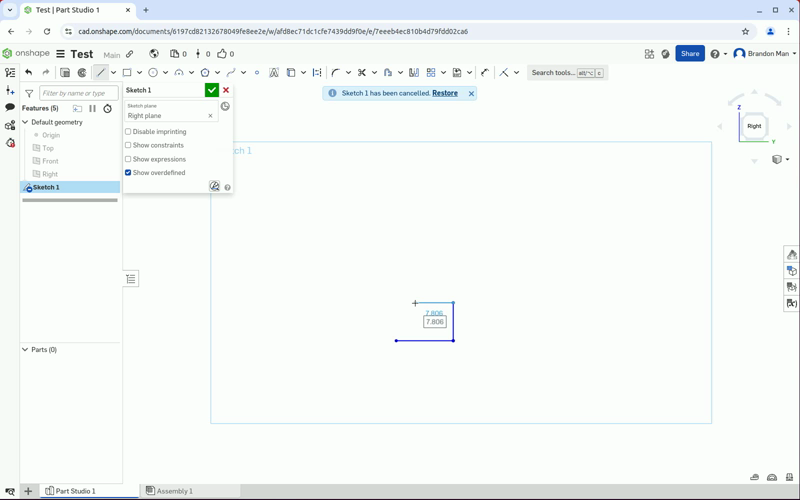
key_down(shift)
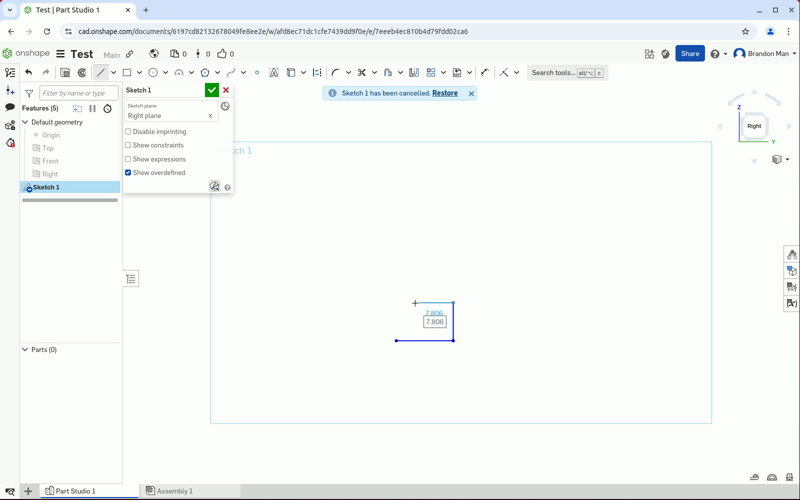
mouse_move(445, 302)
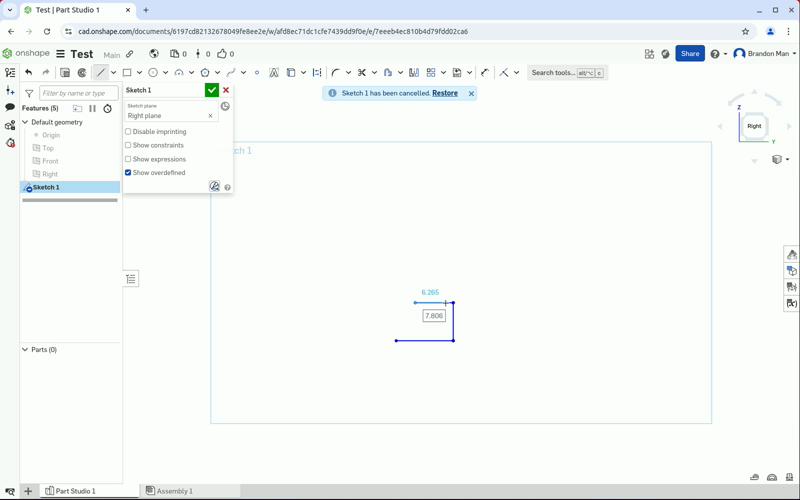
mouse_move(396, 321)
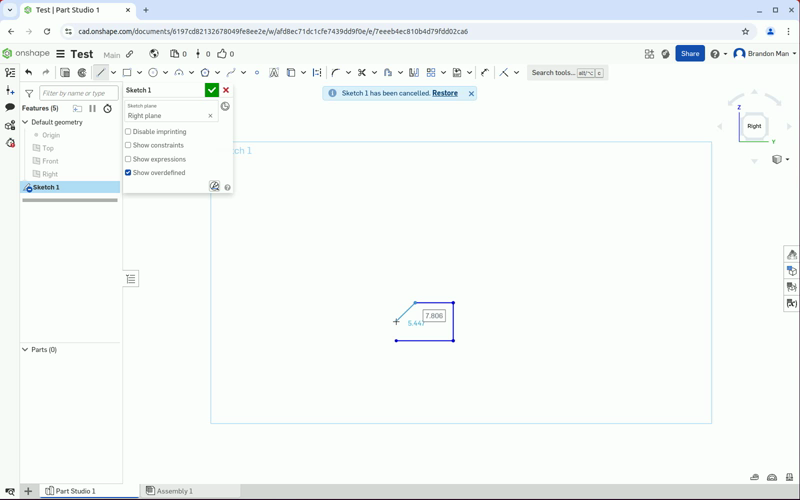
click(396, 321)
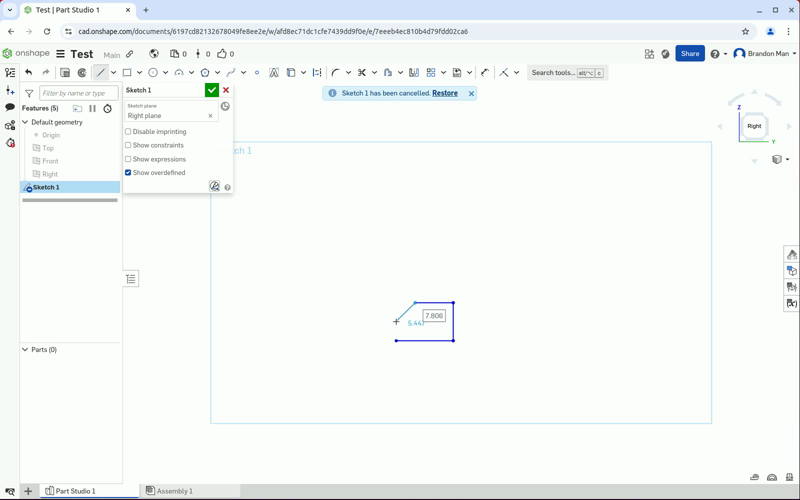
key_up(shift)
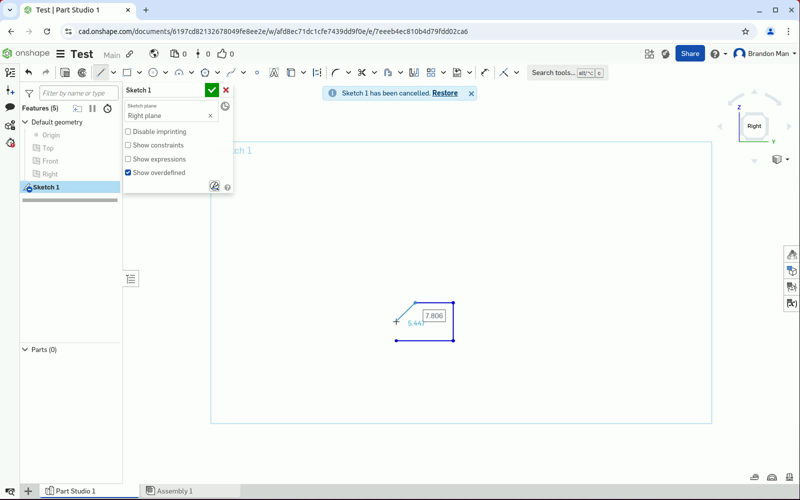
mouse_move(426, 321)
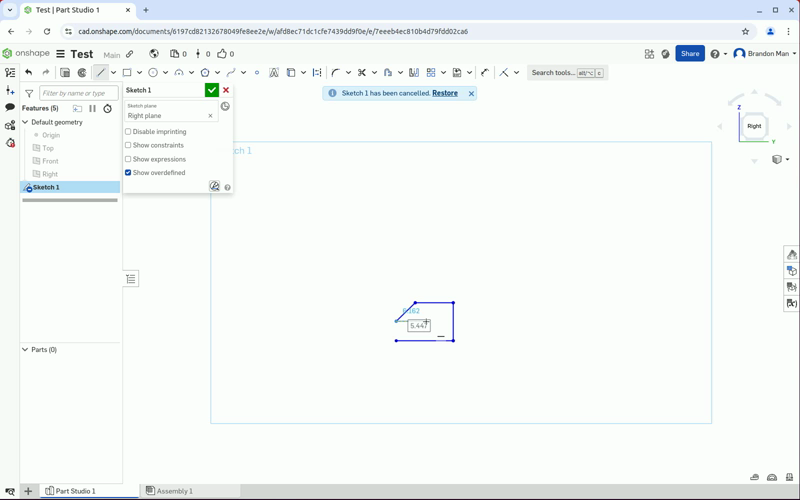
key_down(shift)
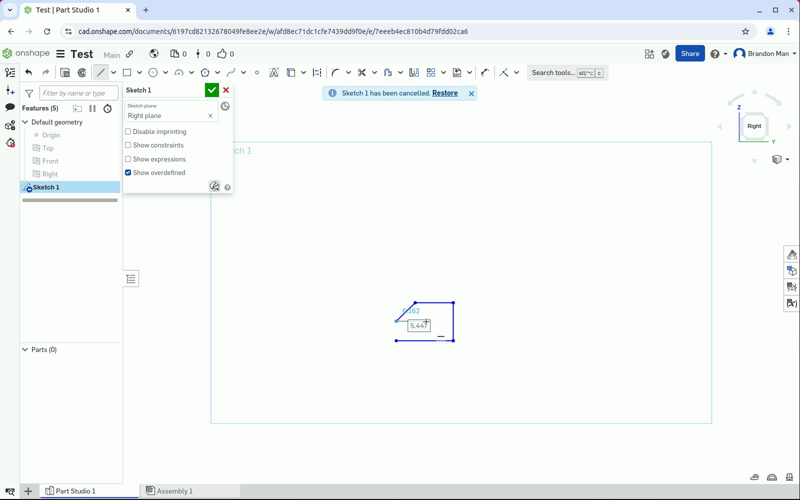
mouse_move(396, 340)
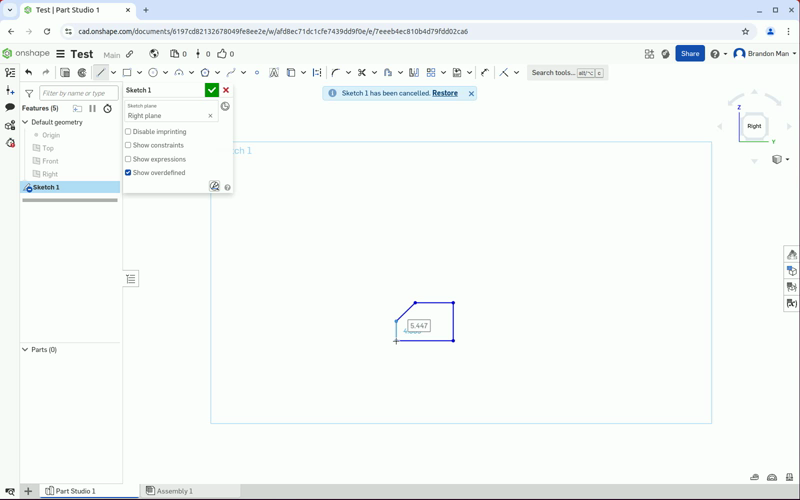
key_up(shift)
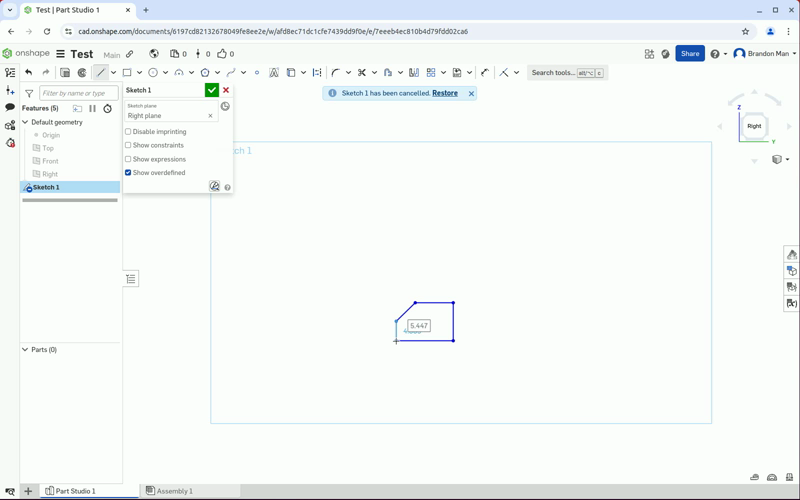
click(396, 340)
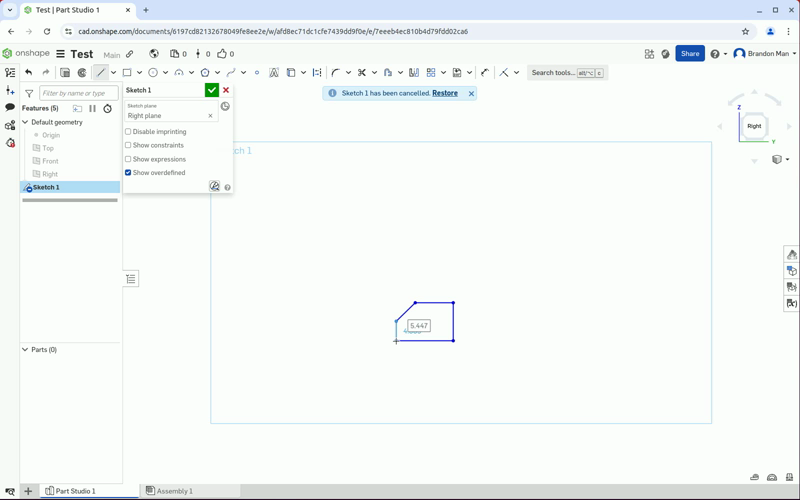
key(esc)
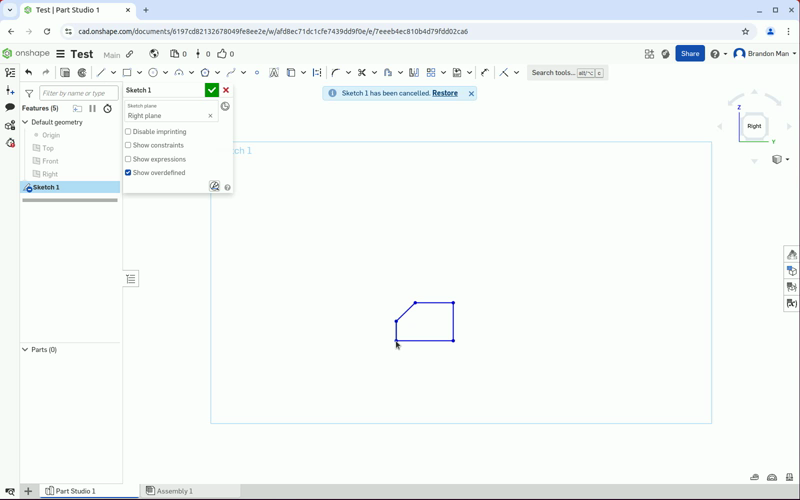
mouse_move(451, 328)
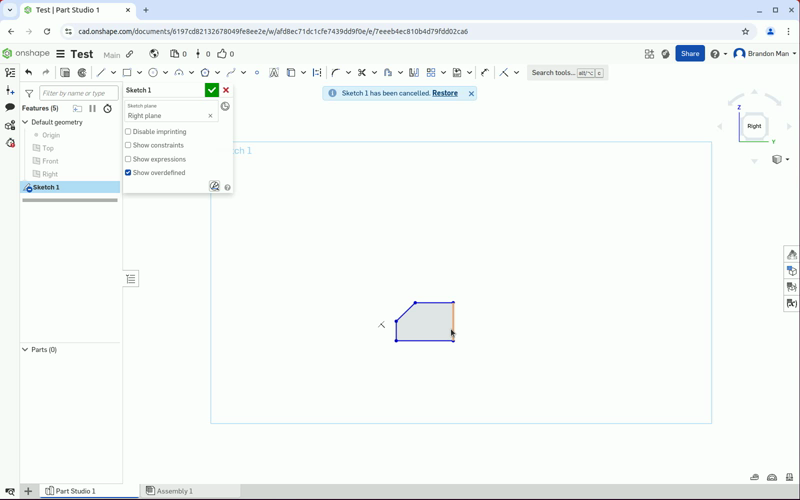
click(451, 328)
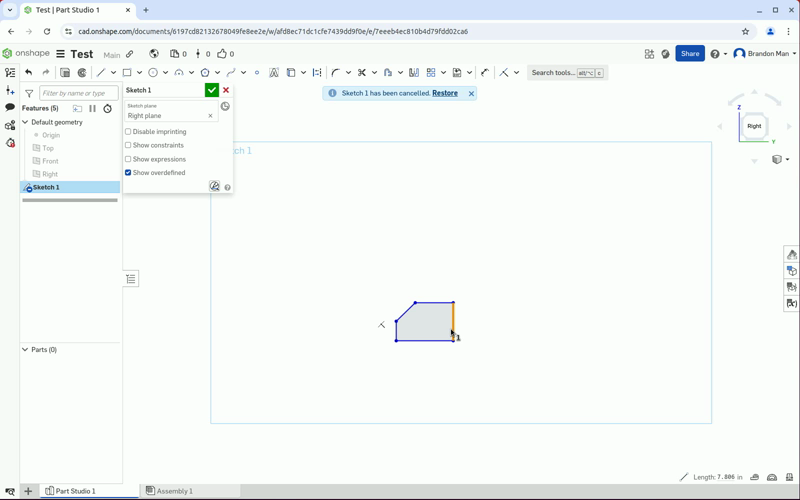
mouse_move(73, 352)
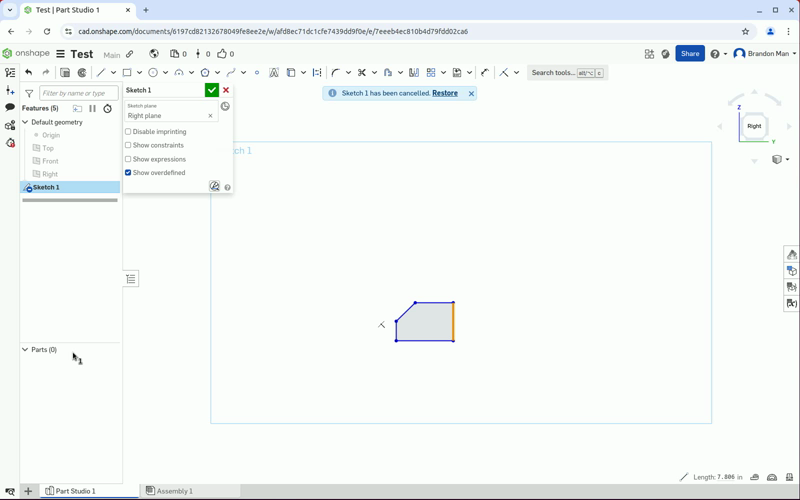
key(shift+y)
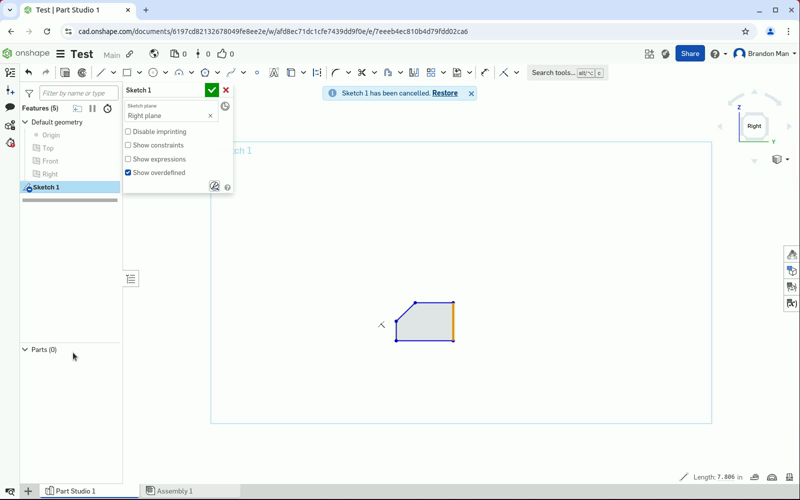
key(shift+e)
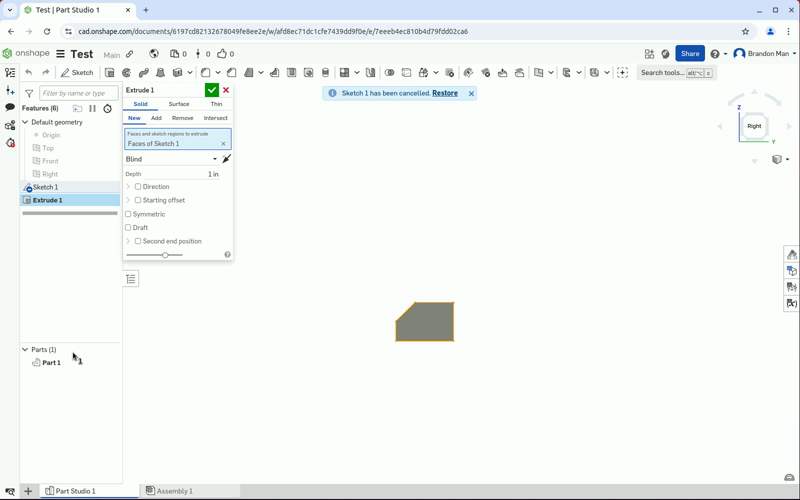
mouse_move(143, 106)
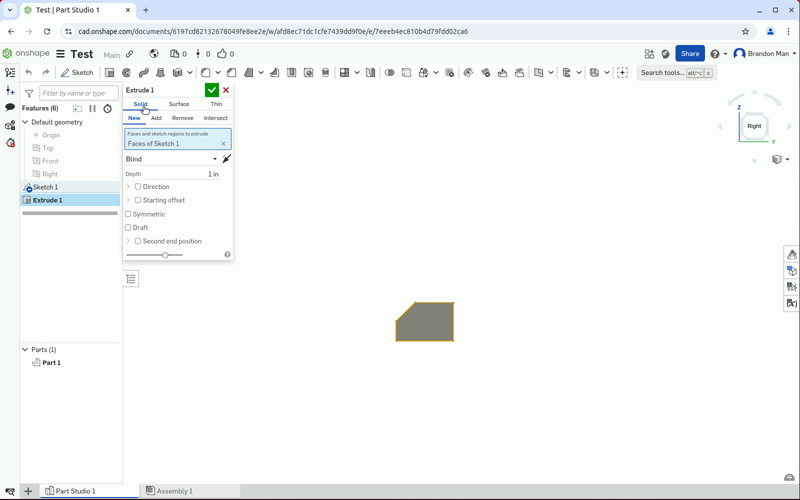
click(143, 106)
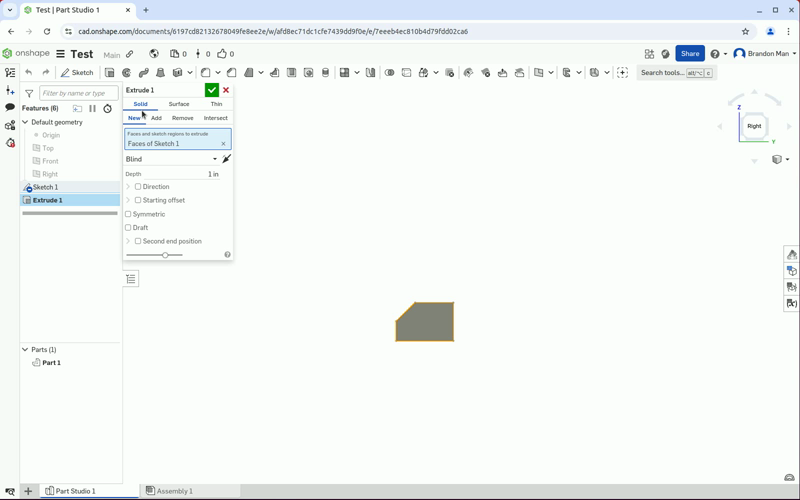
mouse_move(137, 120)
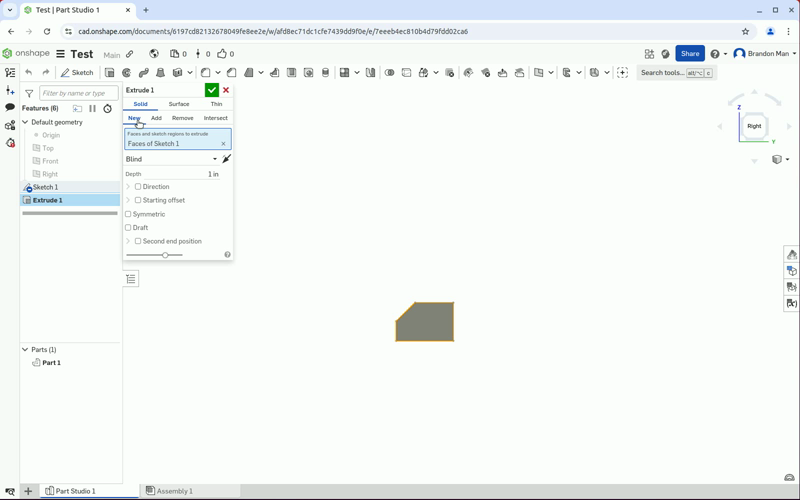
click(137, 120)
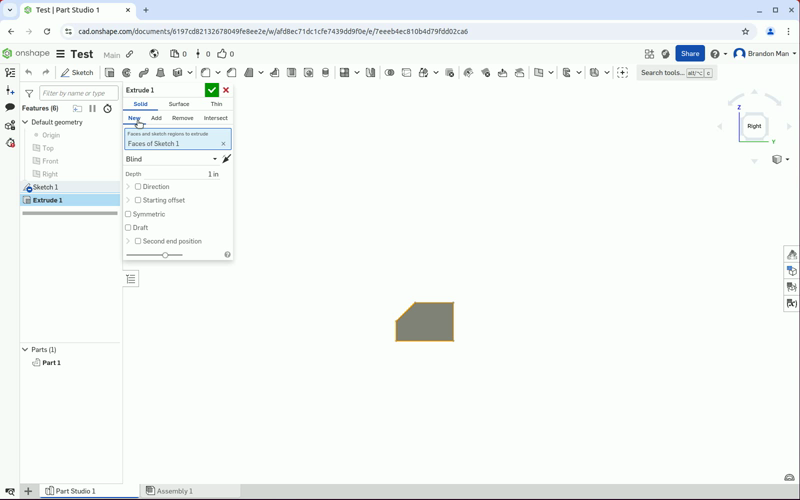
key(tab, 4)
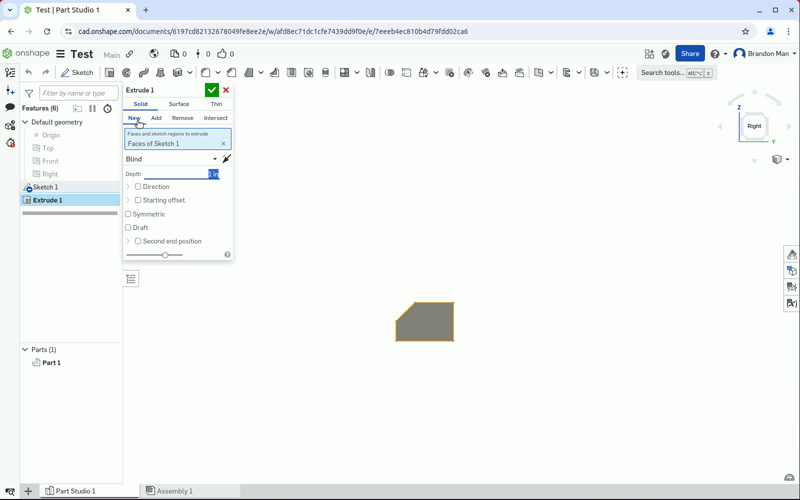
text(23.108)
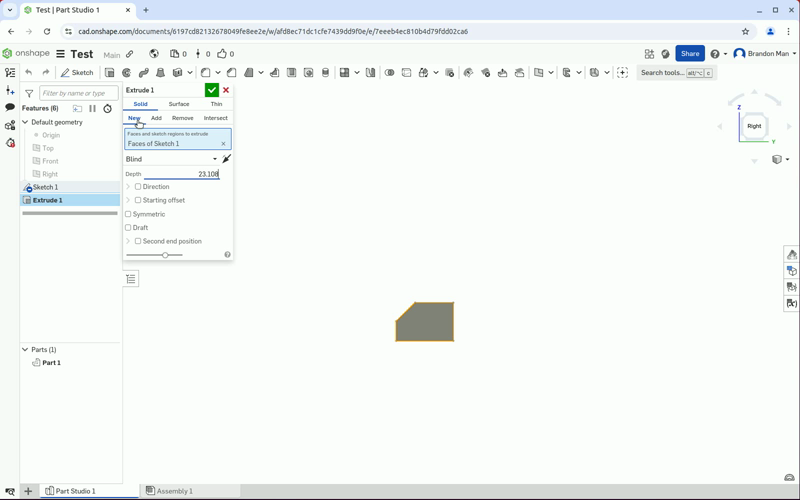
key(enter)
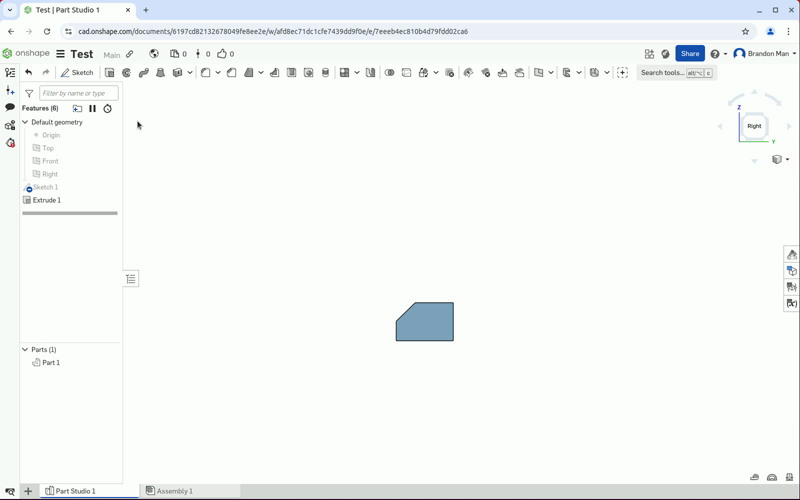
key(shift+h)
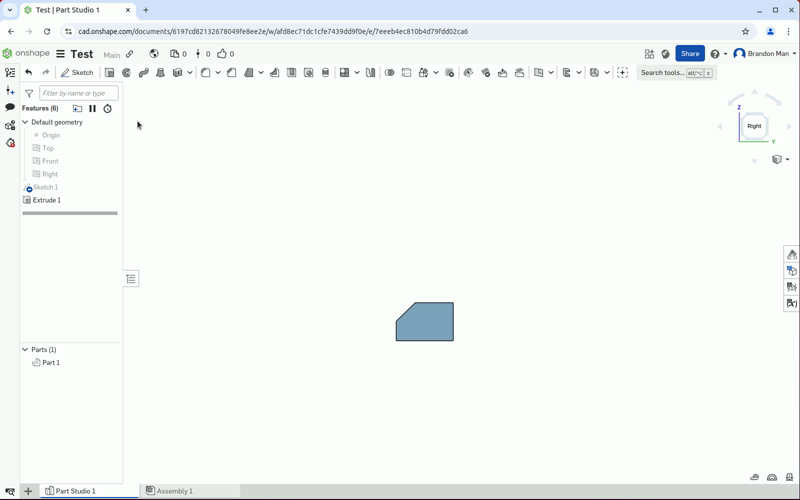
key(shift+h)
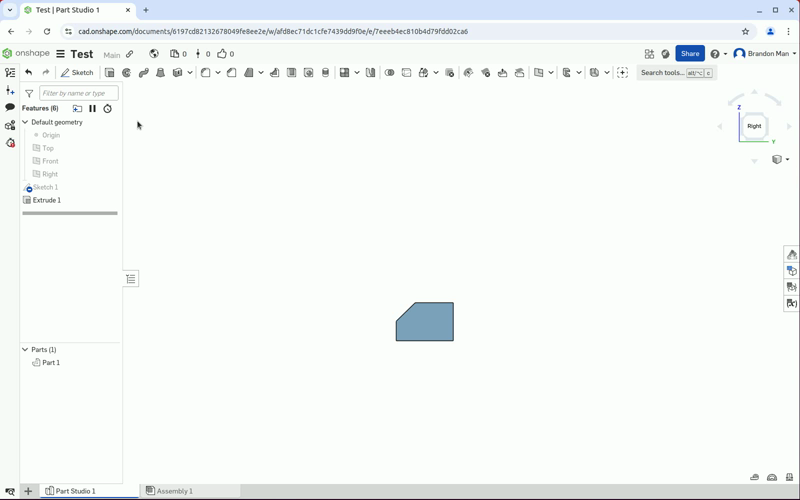
mouse_move(73, 189)
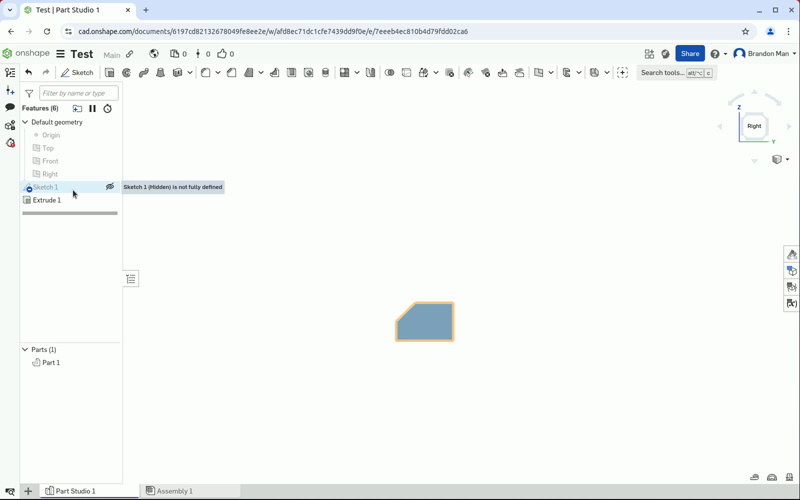
click(73, 189)
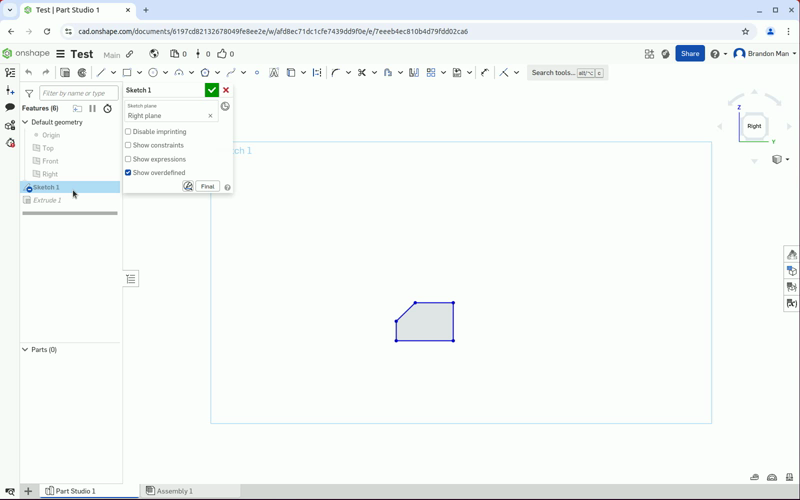
mouse_move(229, 92)
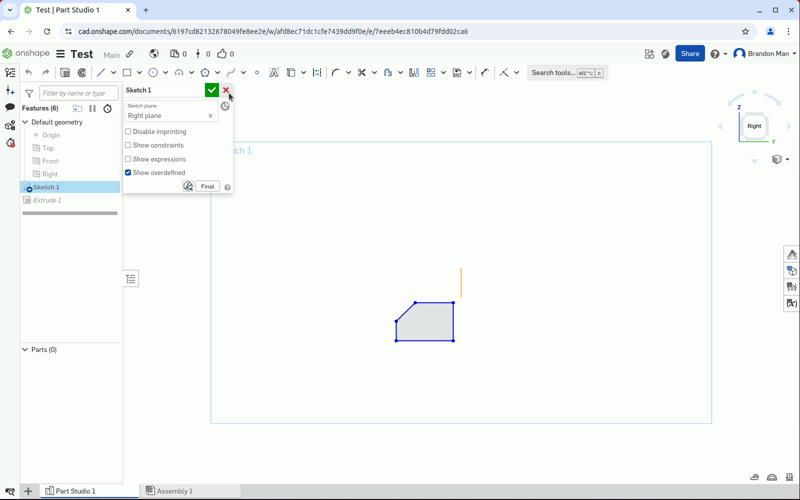
click(229, 92)
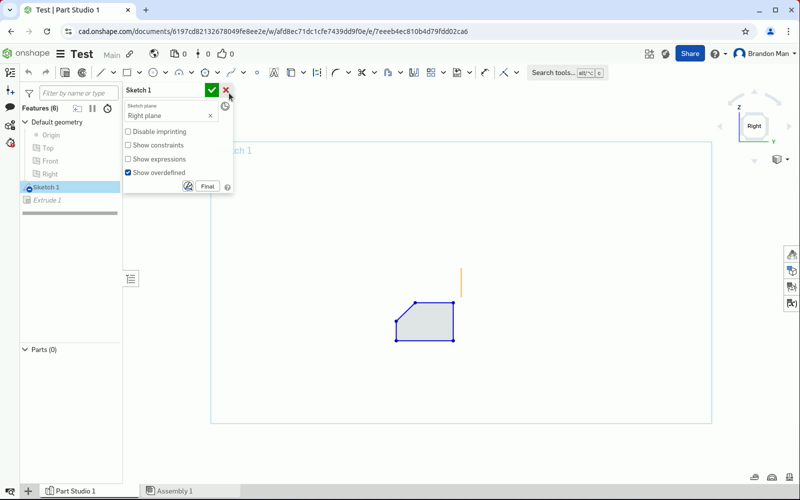
key(shift+s)
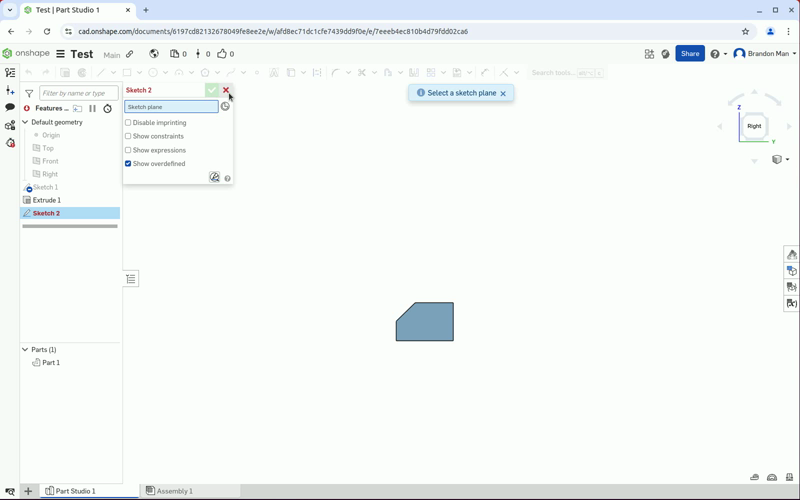
mouse_move(73, 176)
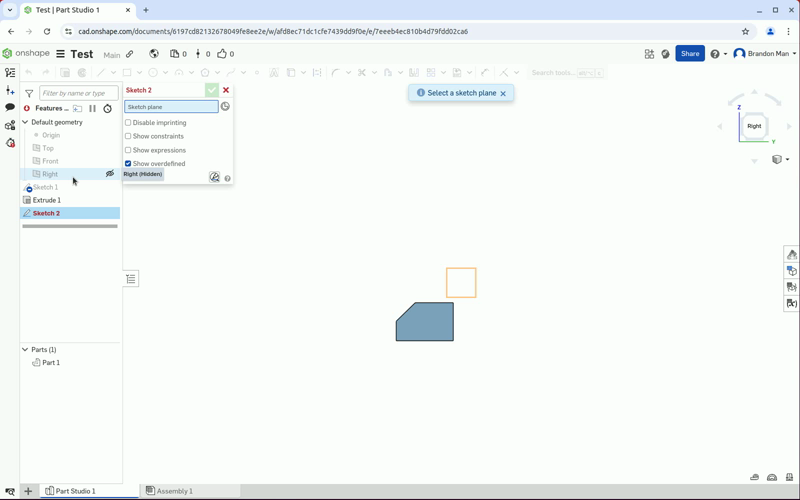
click(73, 176)
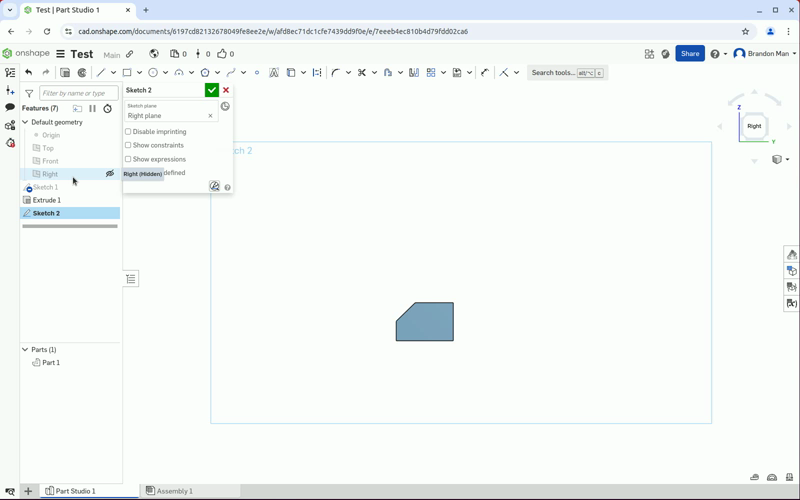
mouse_move(73, 352)
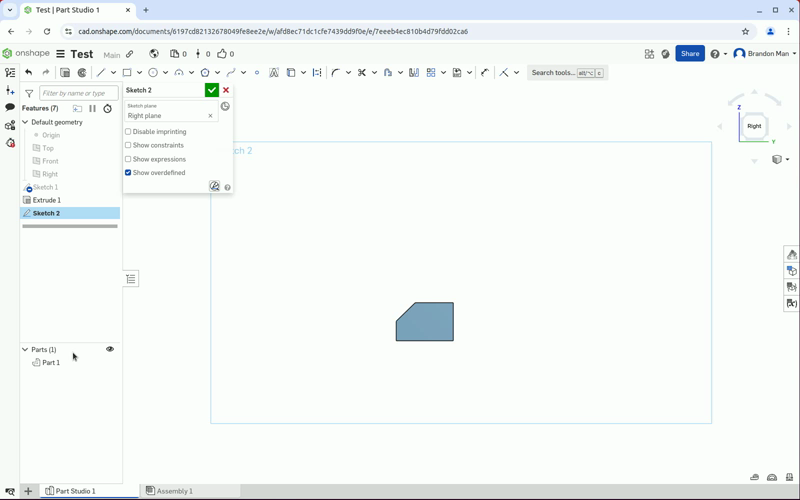
key(y)
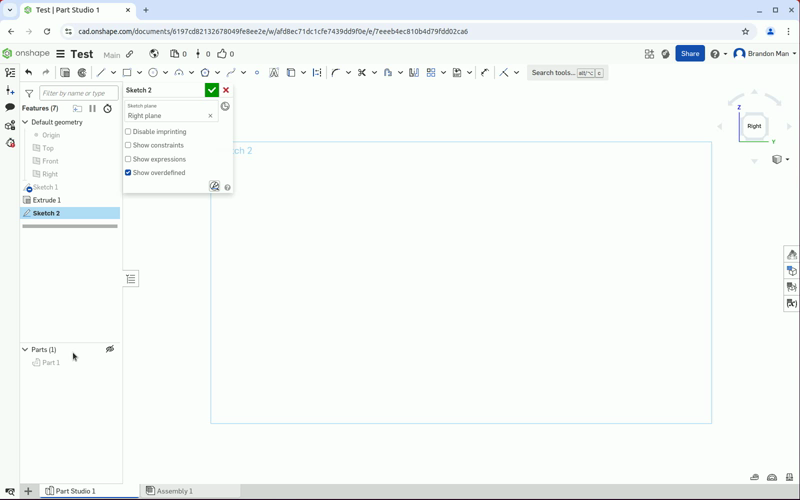
key(l)
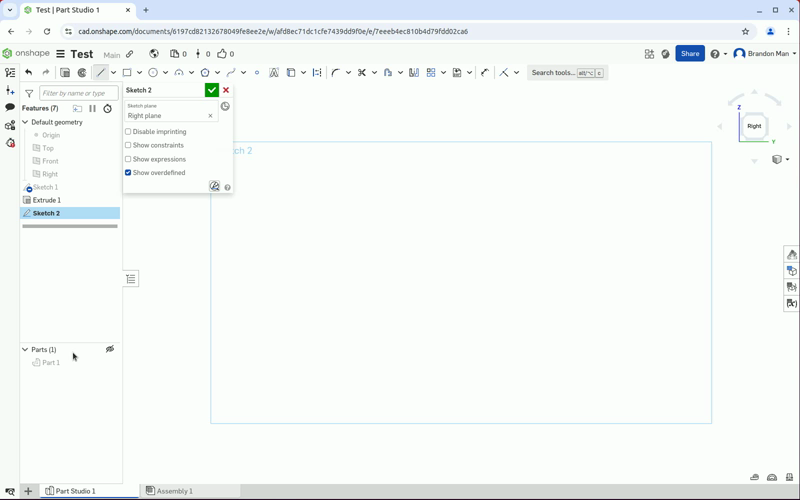
key_down(shift)
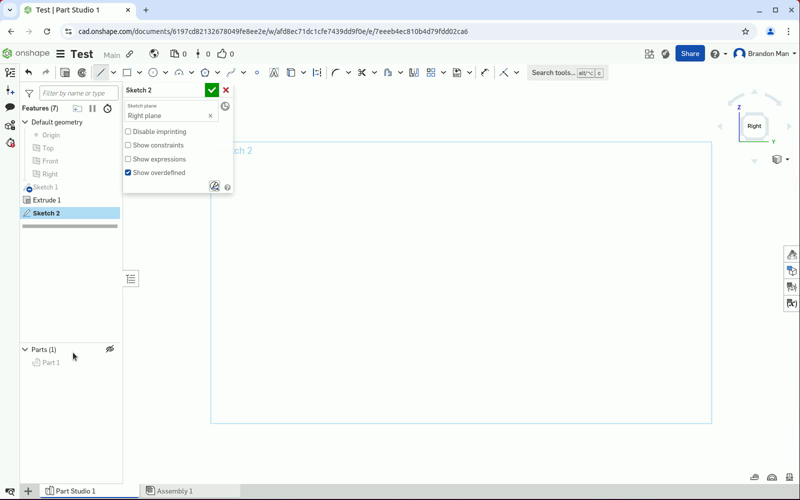
mouse_move(396, 321)
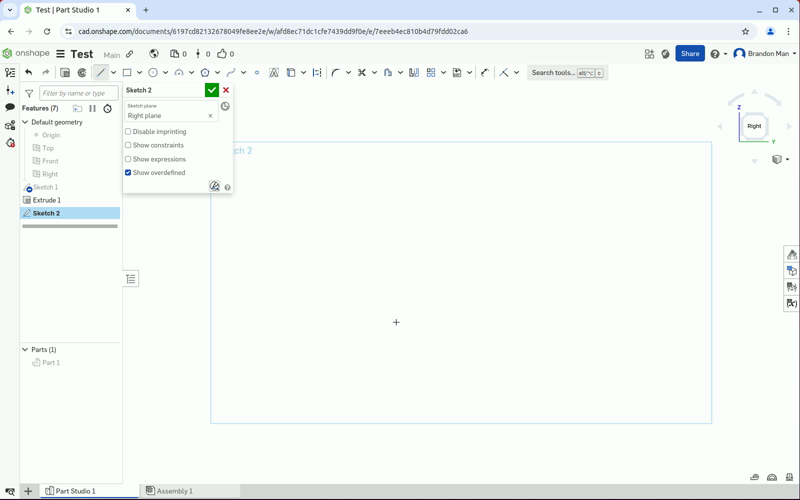
click(396, 321)
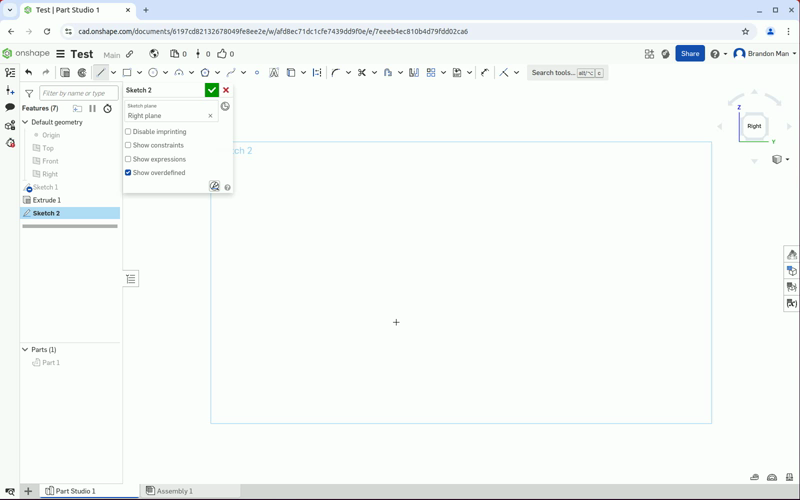
key_up(shift)
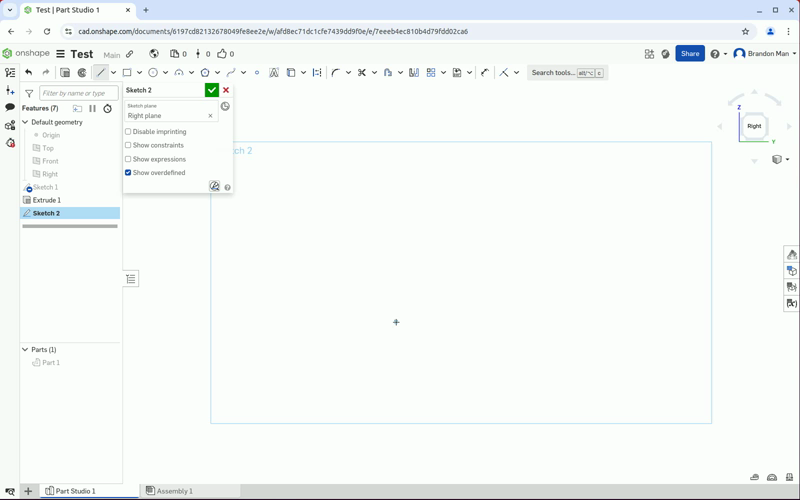
key_down(shift)
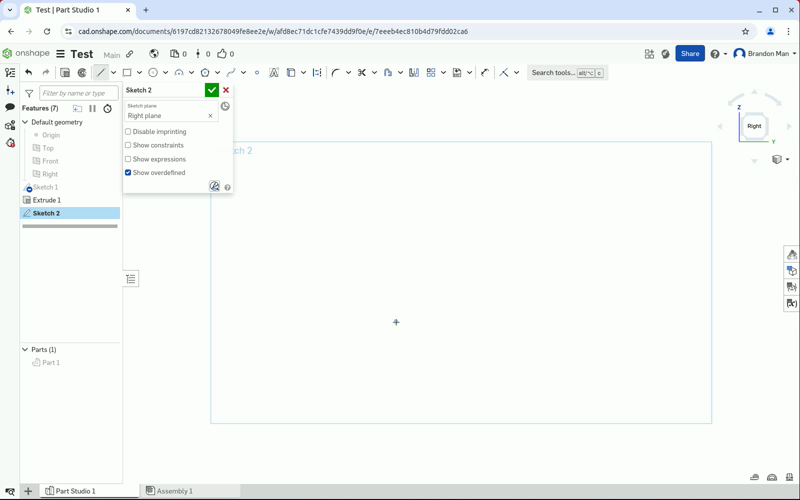
mouse_move(426, 321)
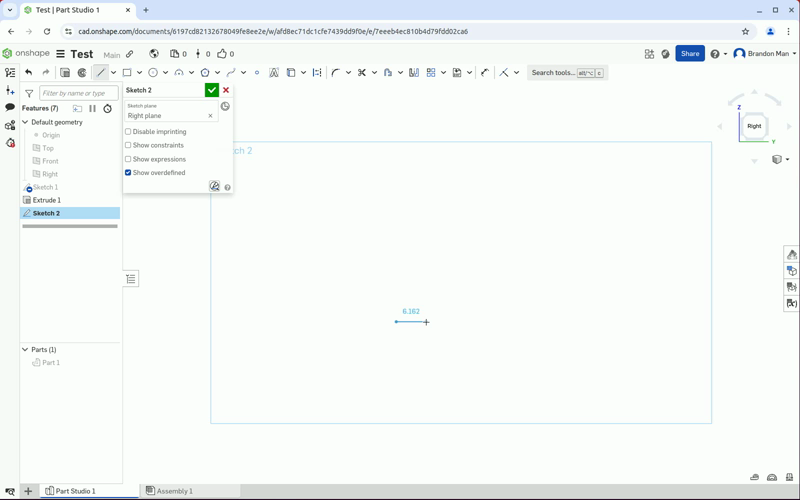
mouse_move(416, 301)
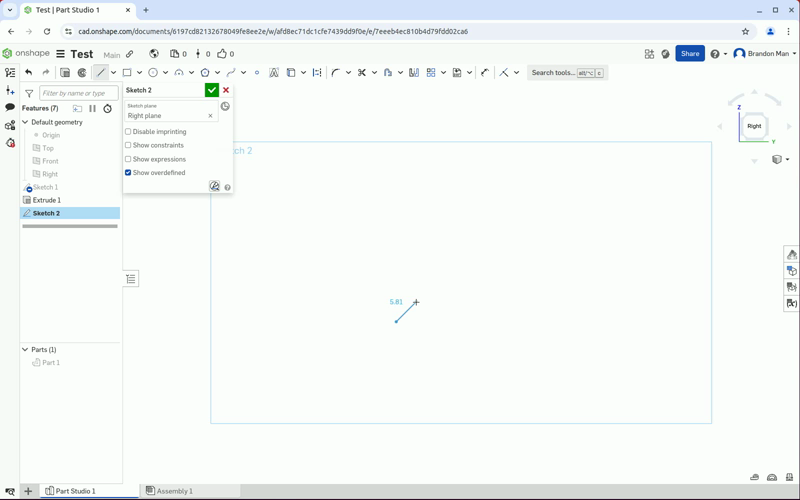
click(416, 301)
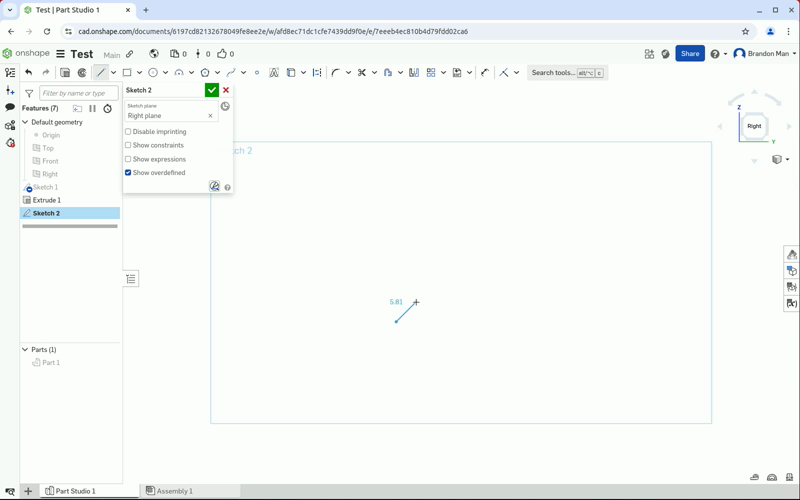
key_up(shift)
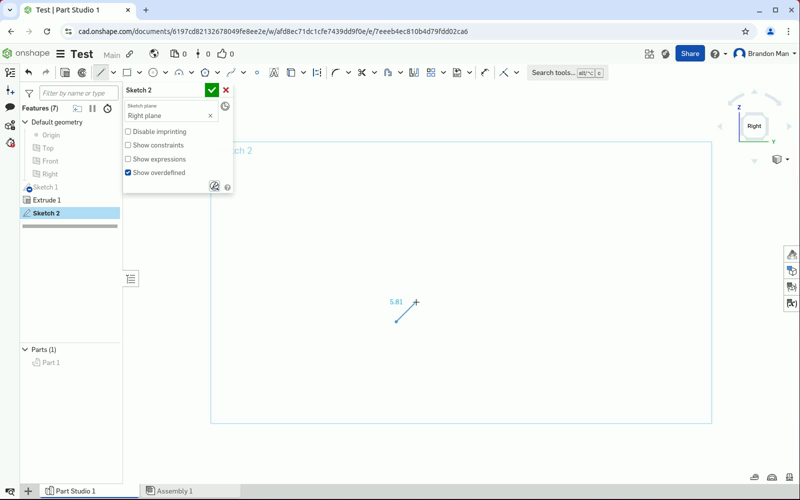
key_down(shift)
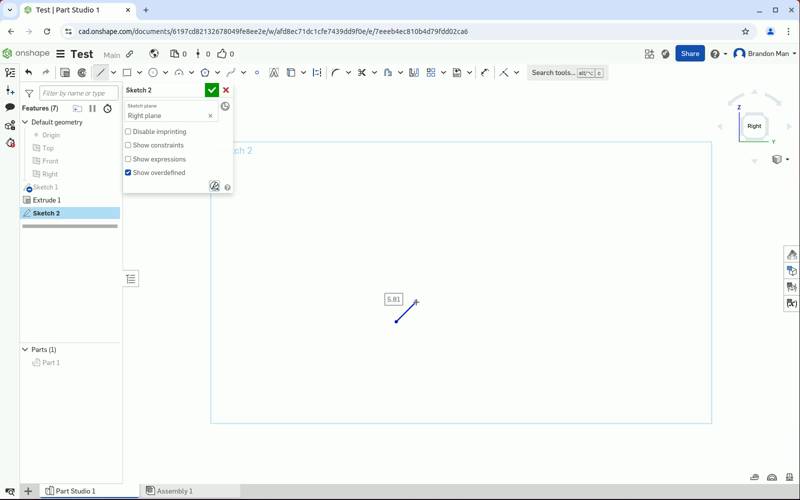
mouse_move(446, 301)
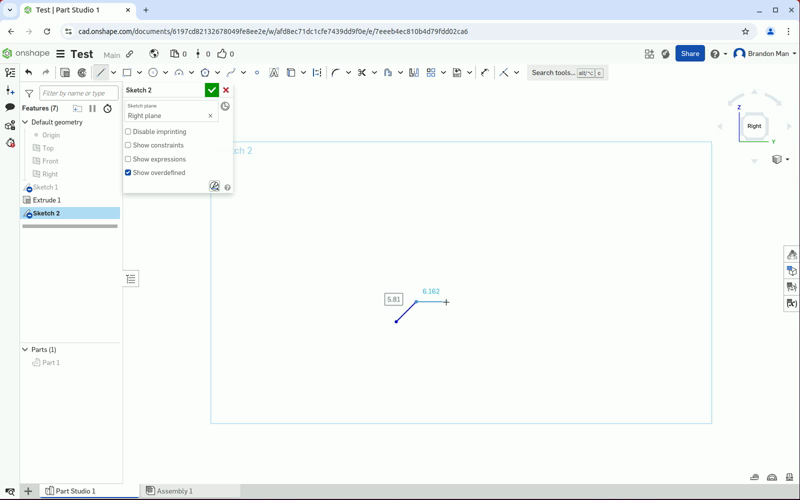
mouse_move(396, 301)
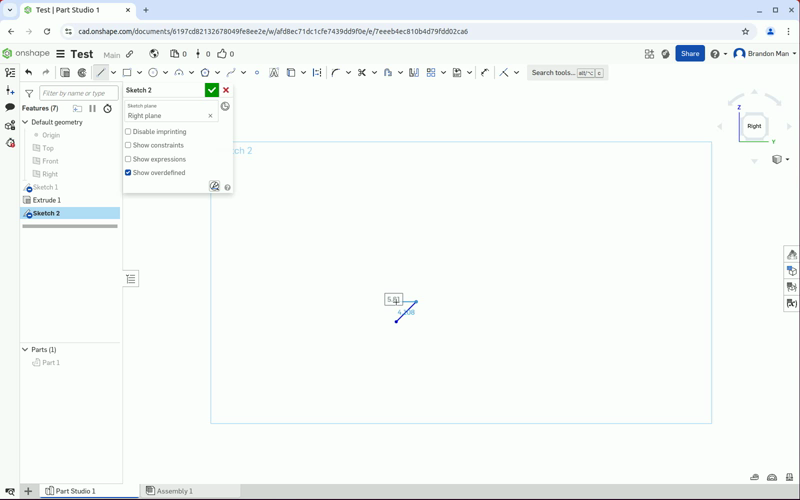
click(396, 301)
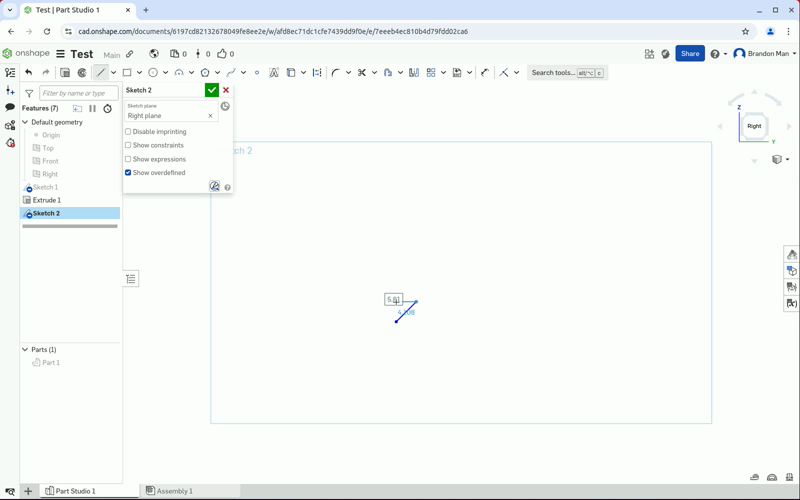
key_up(shift)
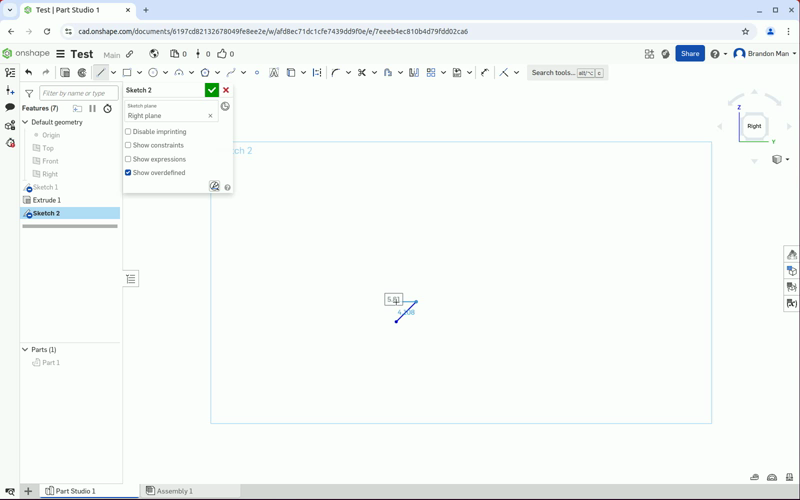
mouse_move(426, 301)
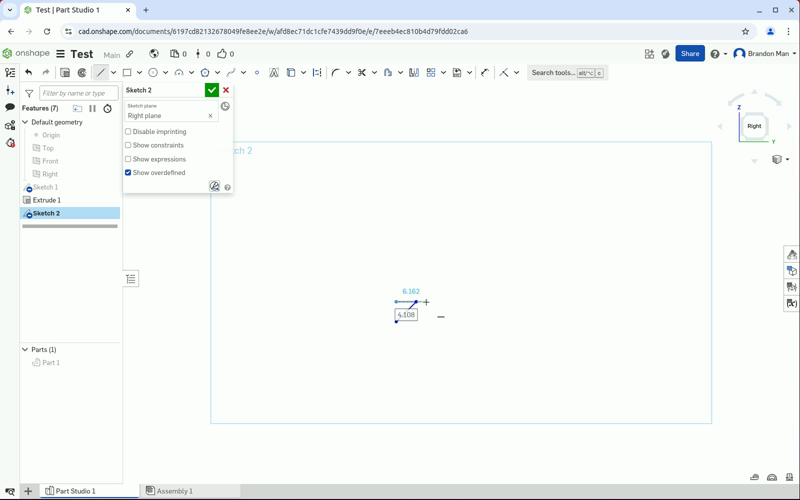
key_down(shift)
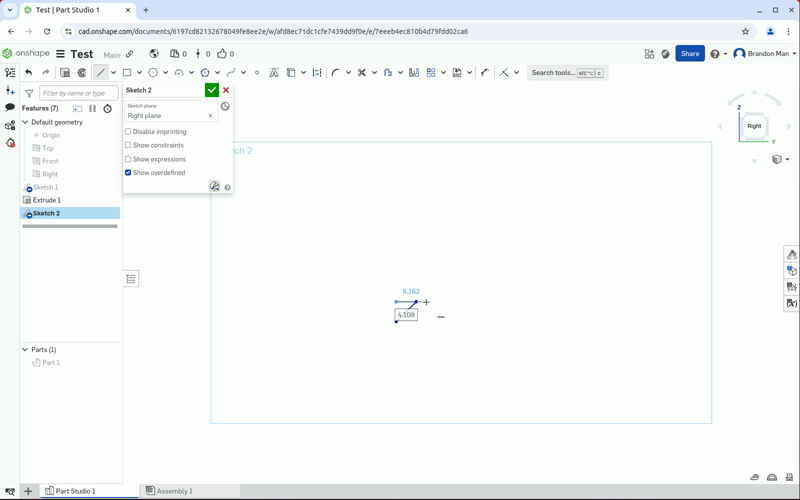
mouse_move(396, 321)
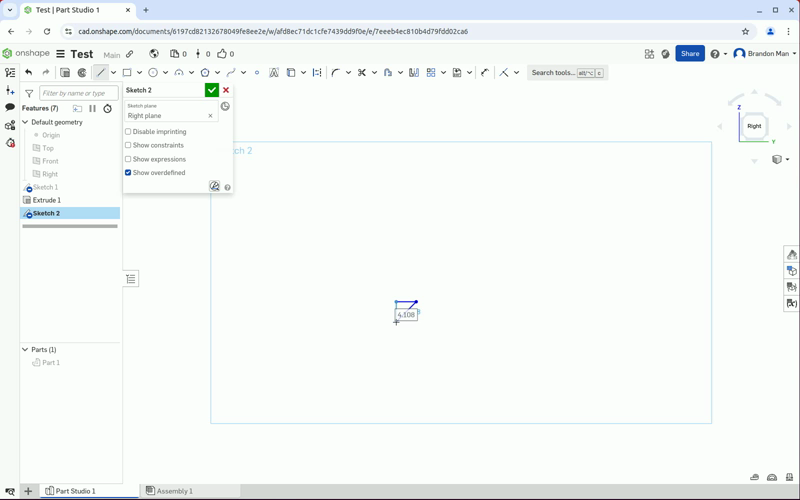
key_up(shift)
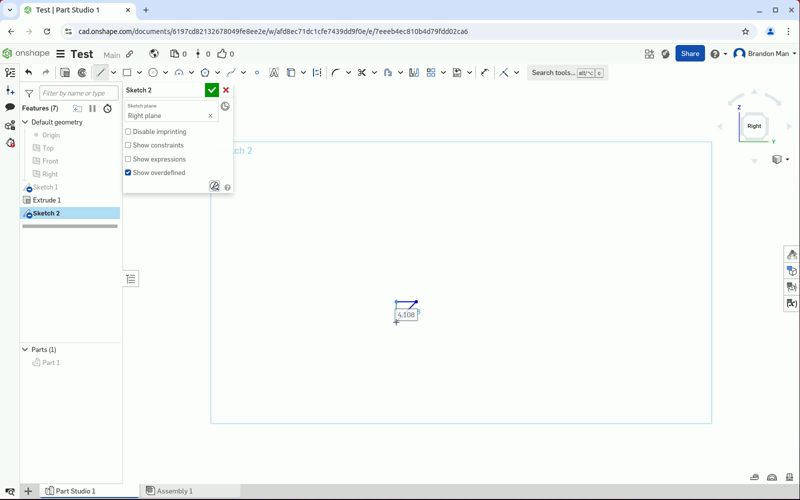
click(396, 321)
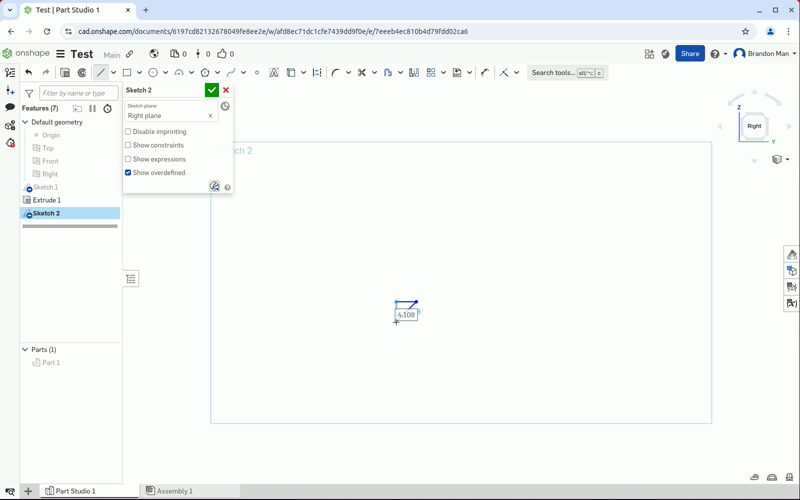
key(esc)
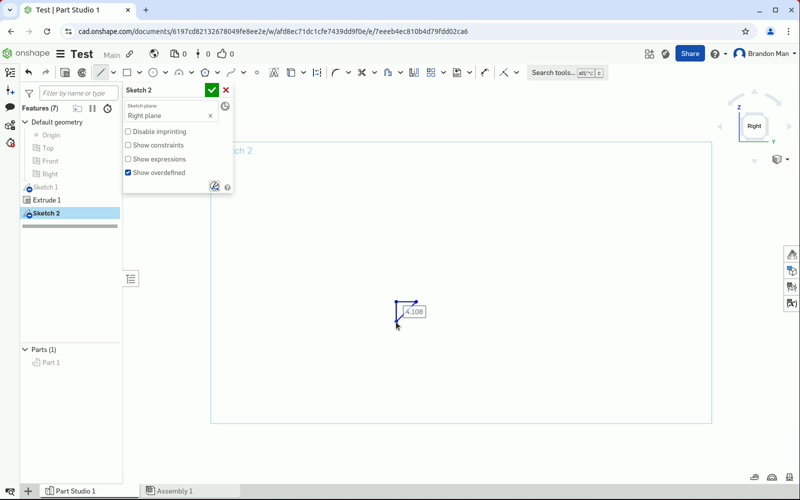
mouse_move(400, 304)
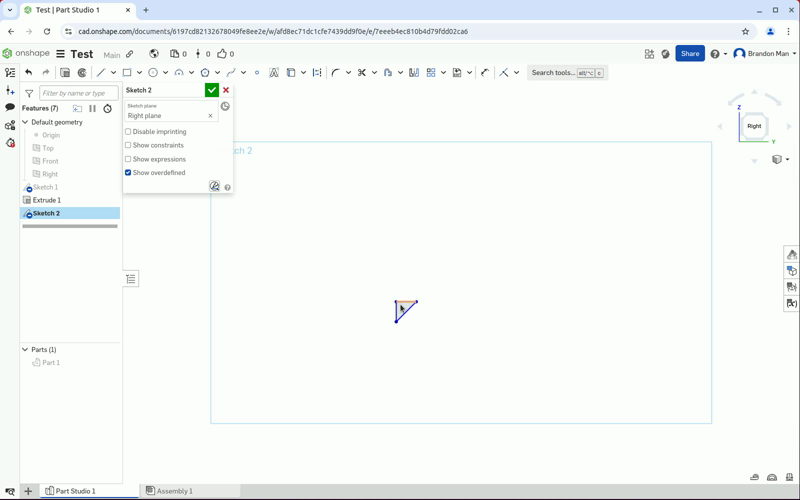
scroll(6)
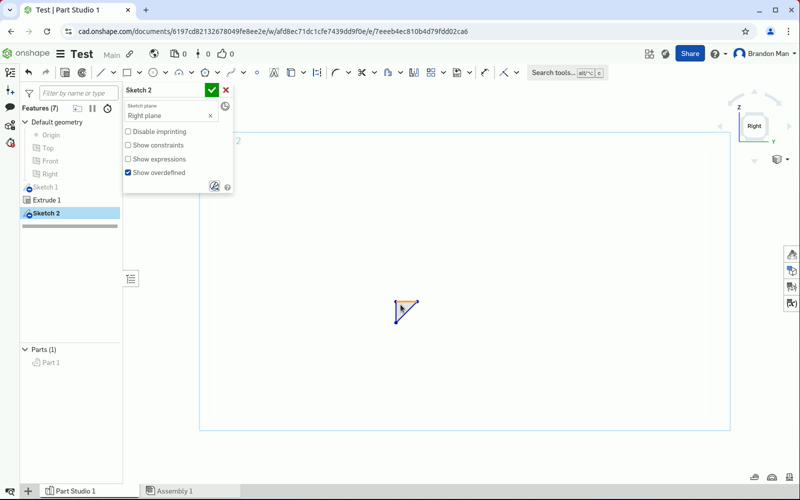
scroll(6)
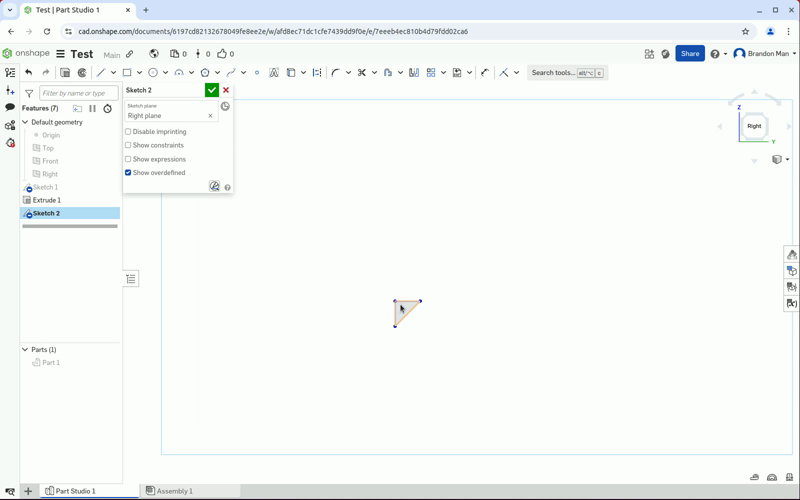
scroll(6)
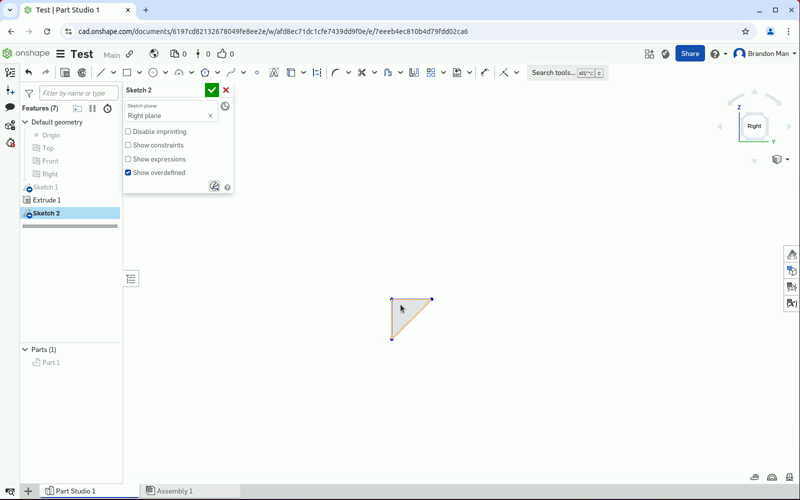
scroll(6)
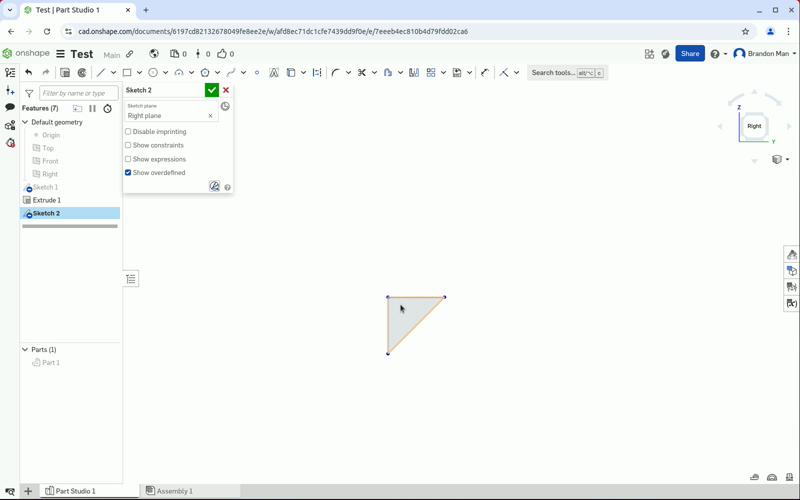
scroll(6)
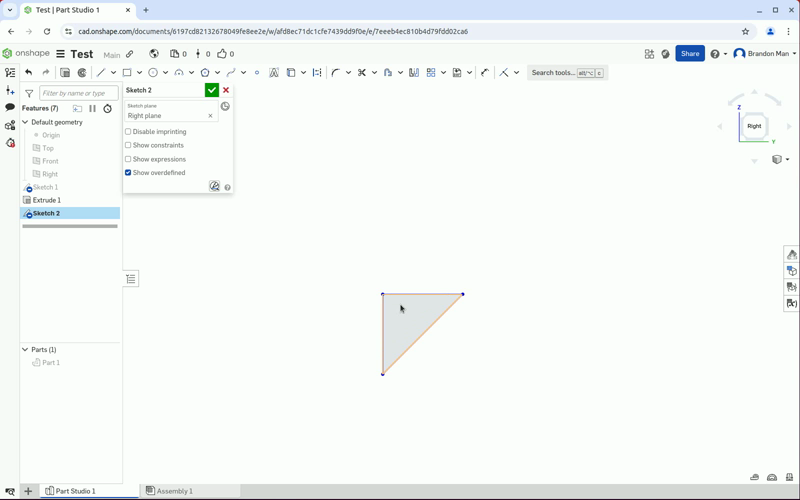
scroll(6)
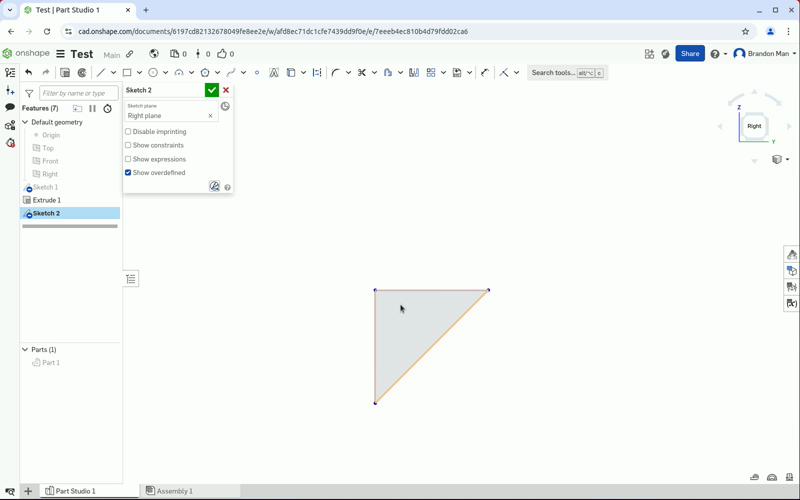
scroll(6)
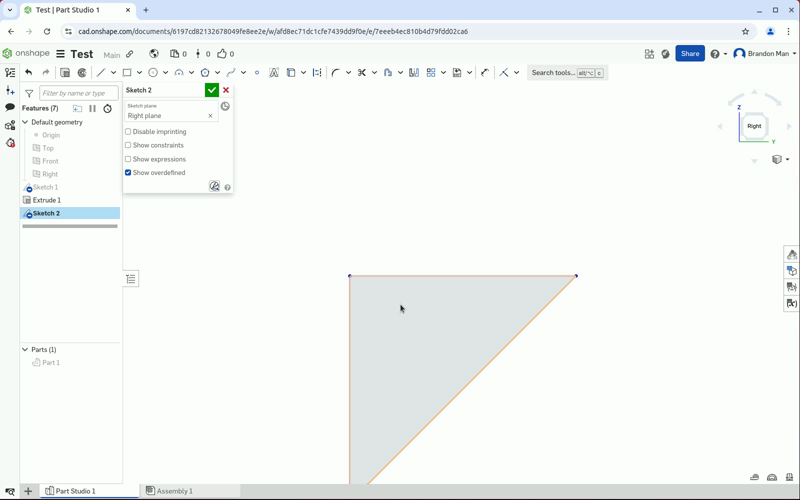
click(400, 304)
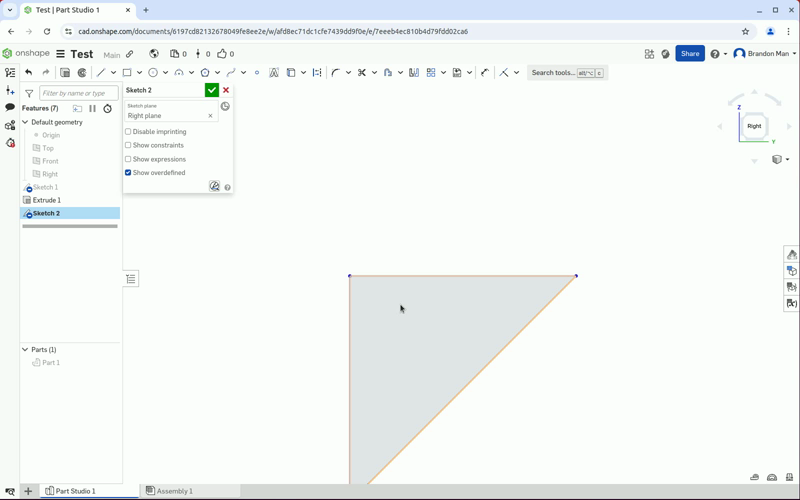
scroll(-6)
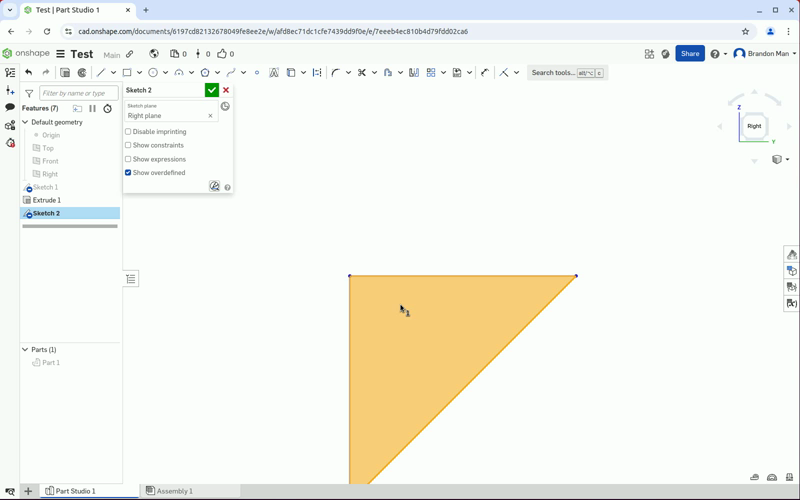
scroll(-6)
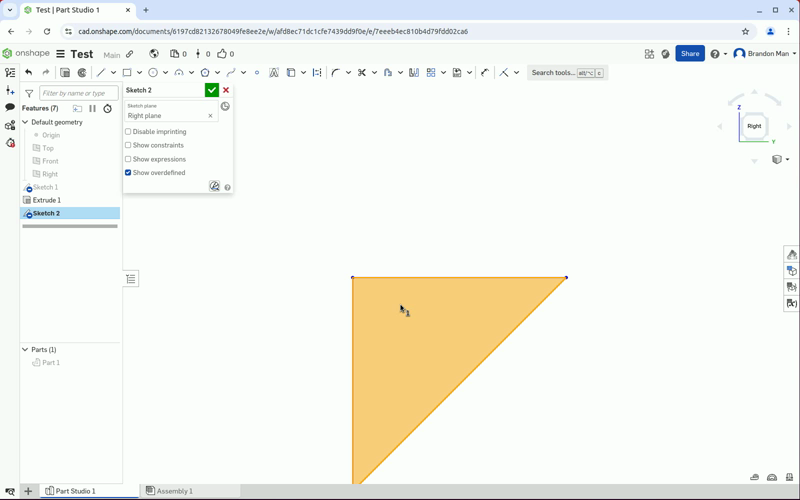
scroll(-6)
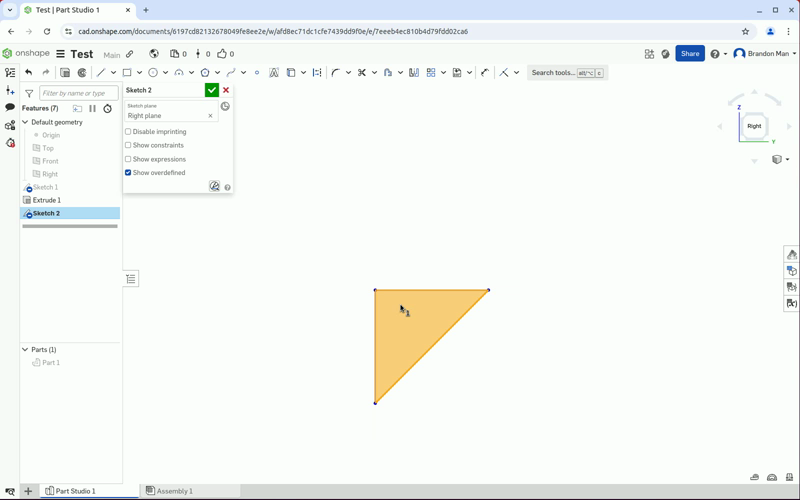
scroll(-6)
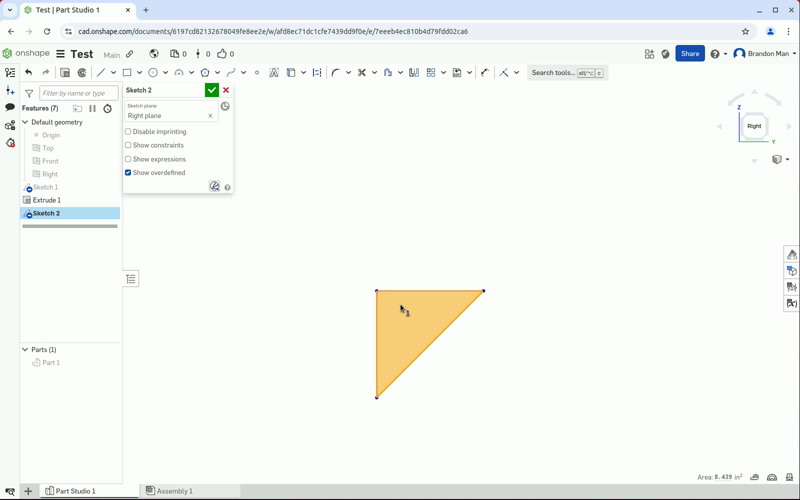
scroll(-6)
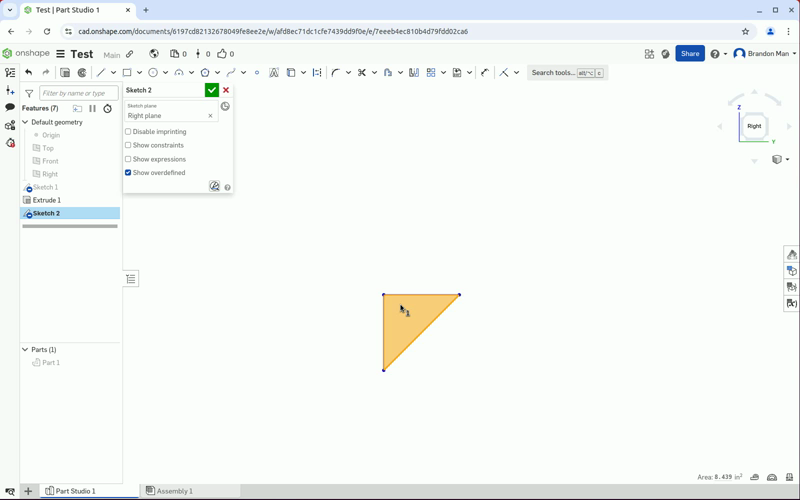
scroll(-6)
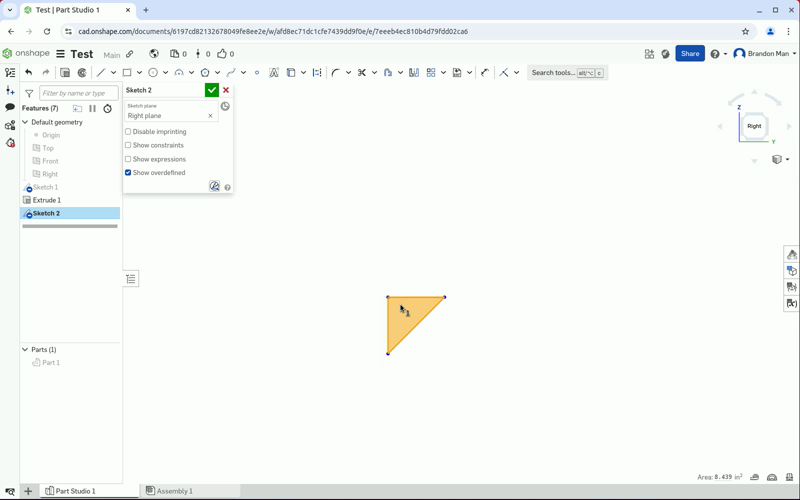
scroll(-6)
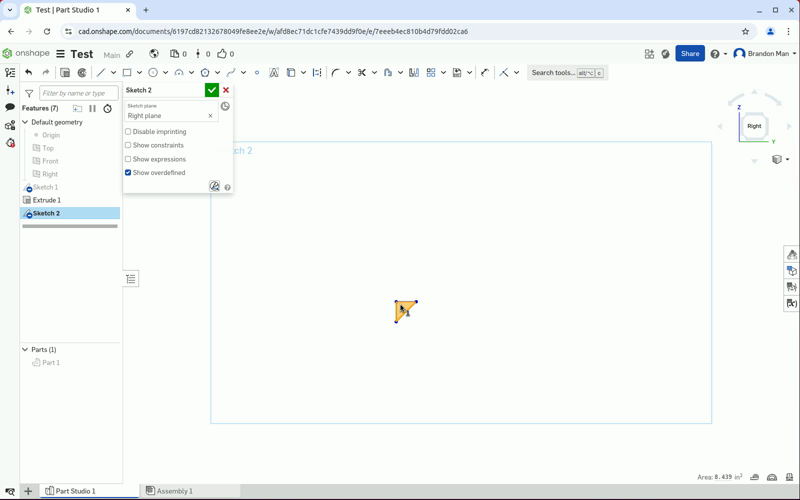
mouse_move(73, 352)
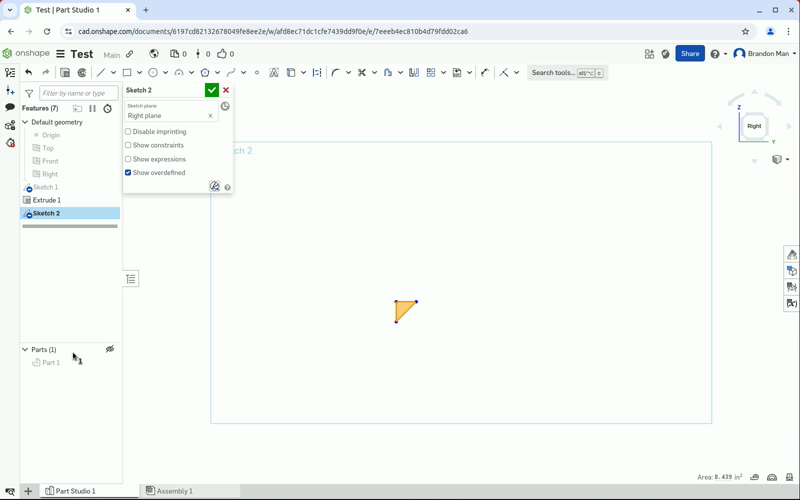
key(shift+y)
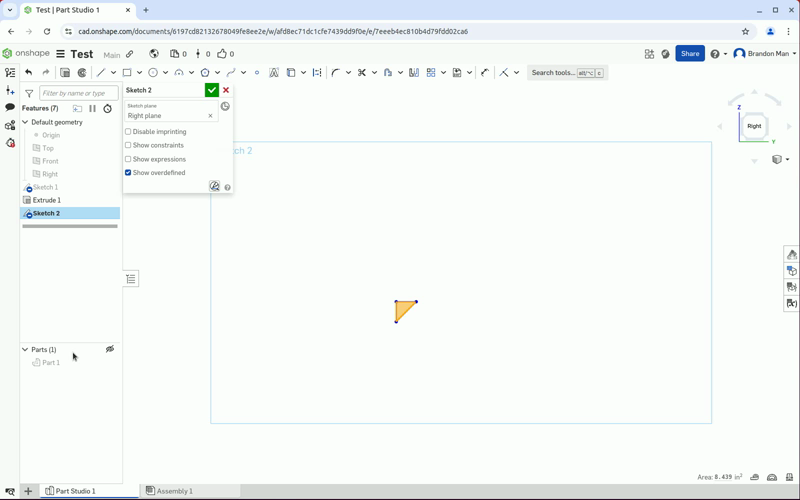
key(shift+e)
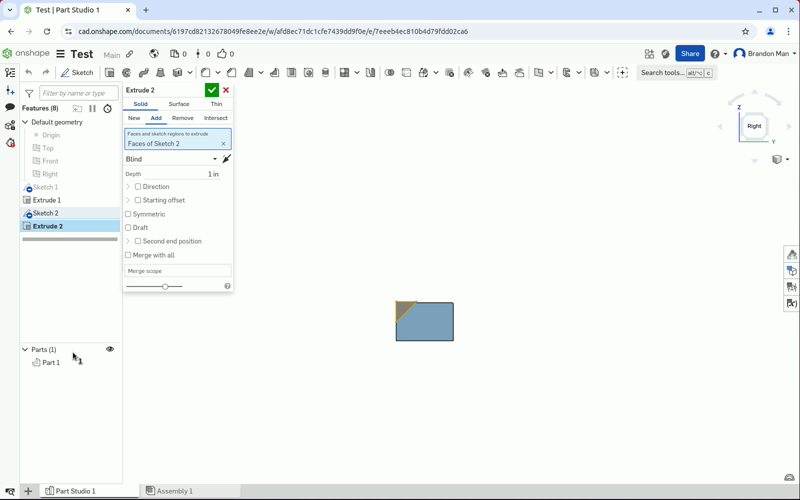
mouse_move(143, 106)
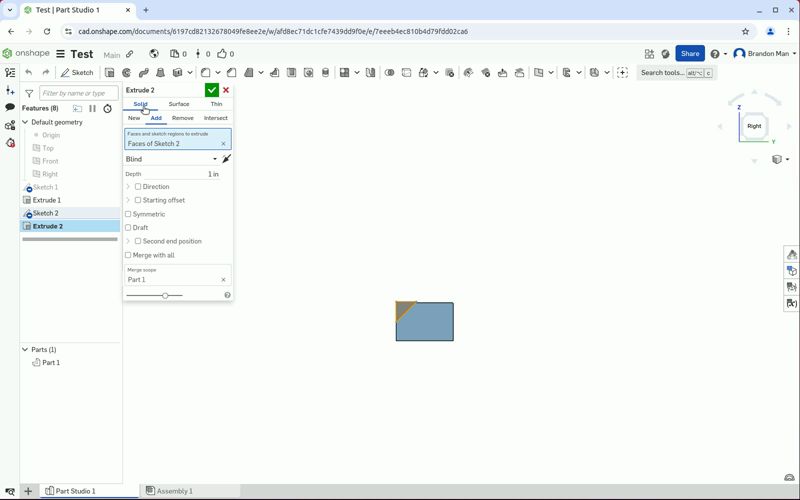
click(143, 106)
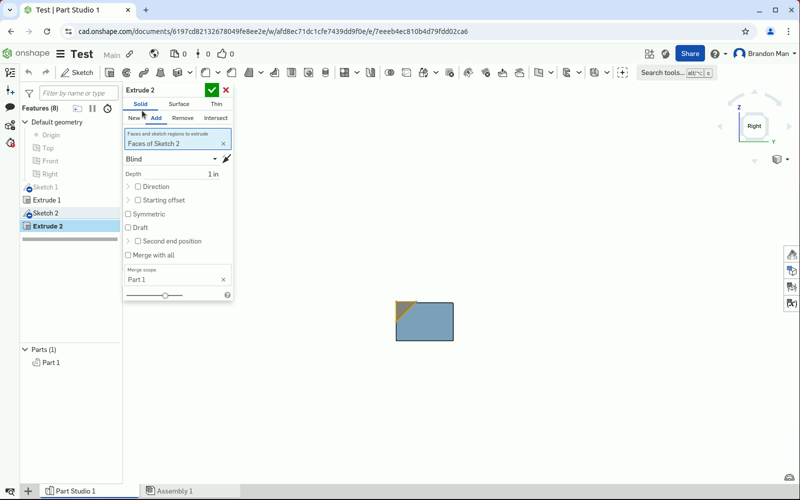
mouse_move(137, 120)
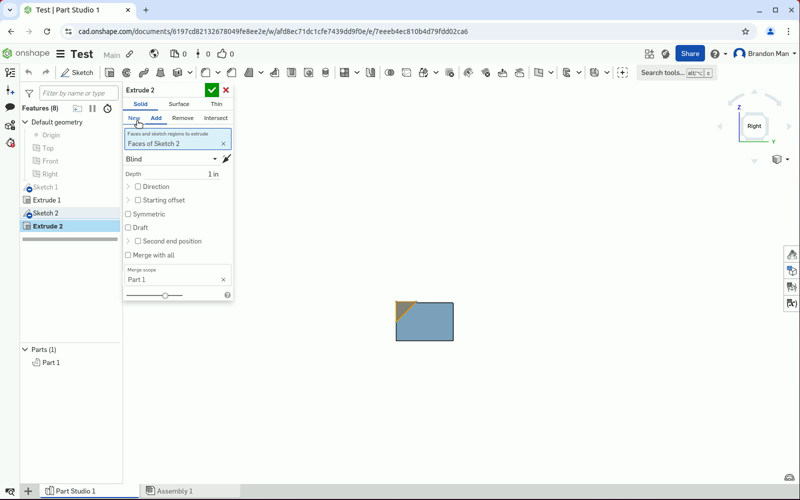
click(137, 120)
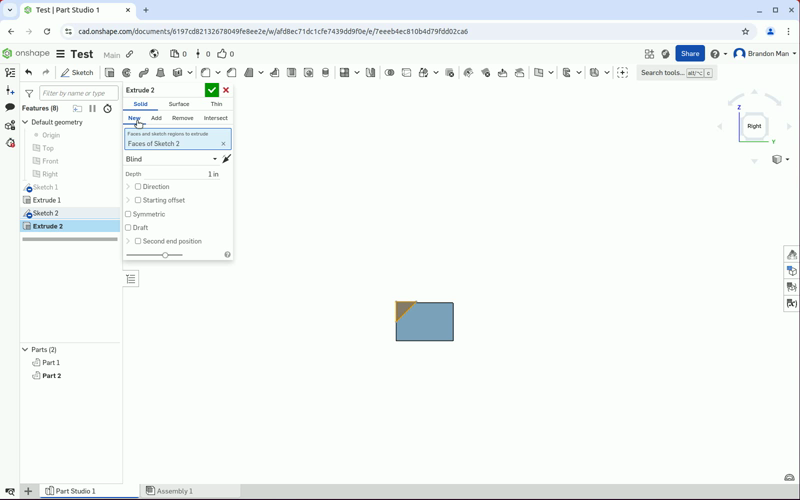
key(tab, 4)
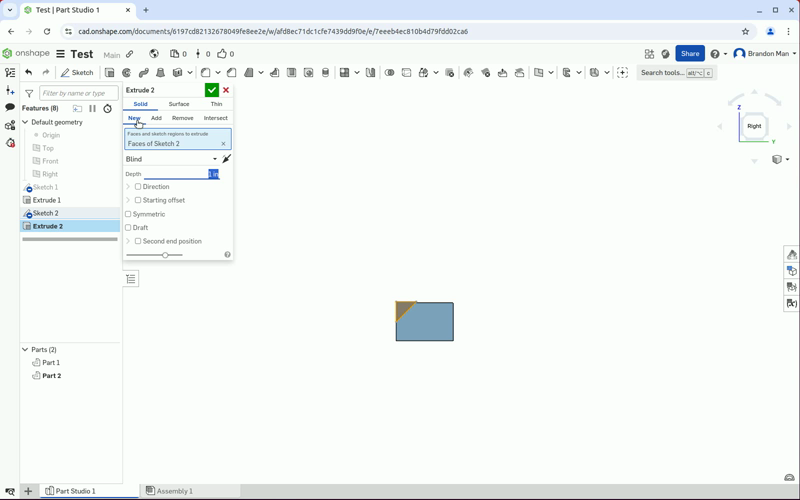
text(7.703)
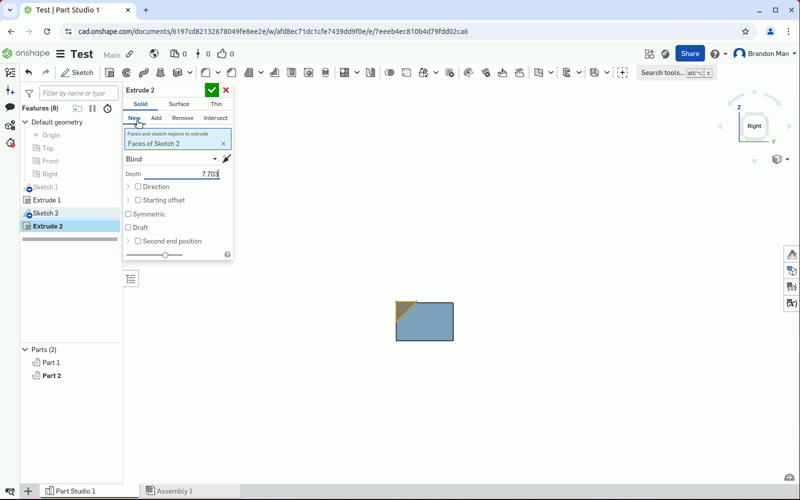
key(enter)
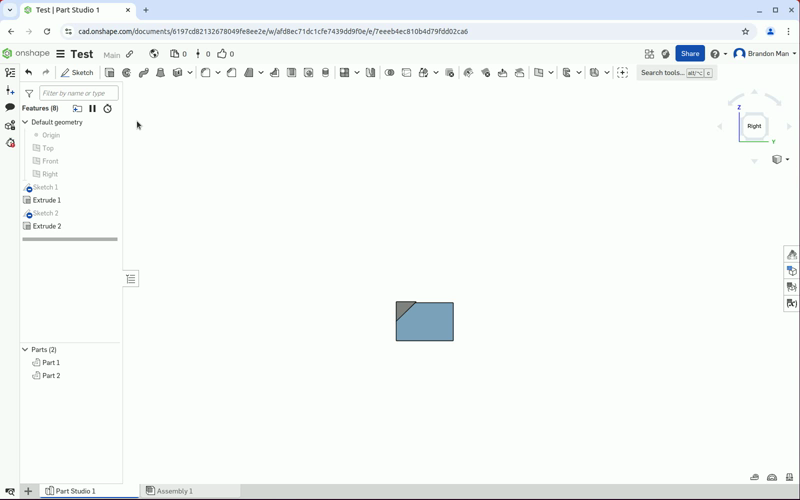
key(shift+h)
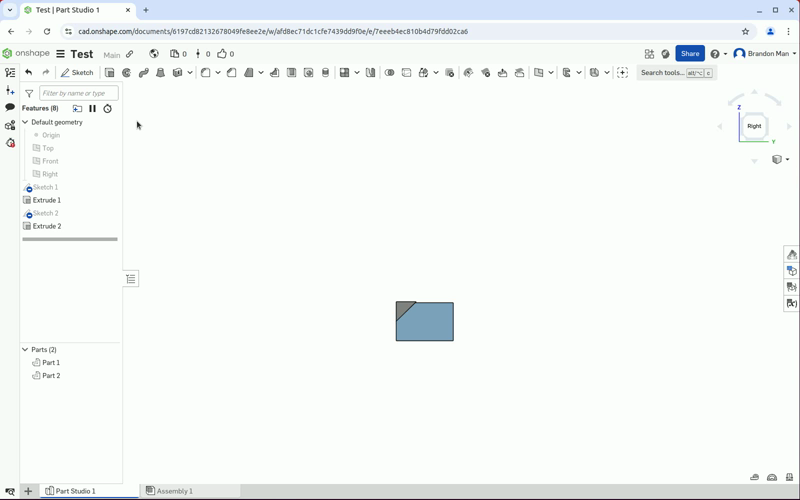
key(shift+h)
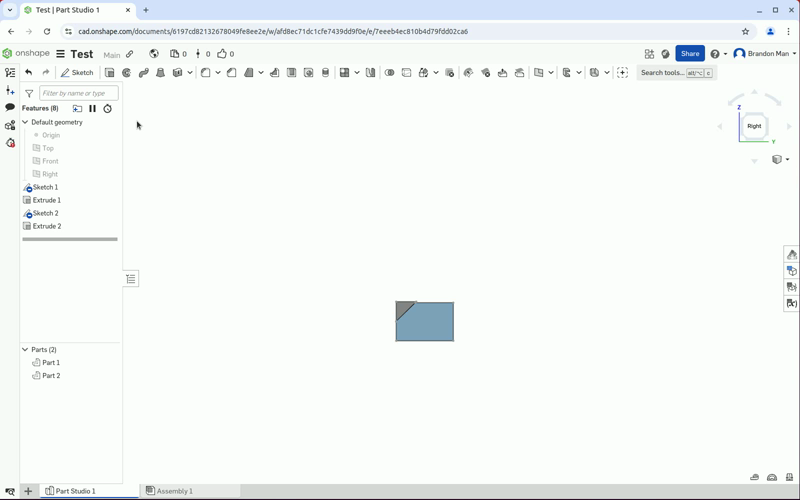
key(shift+7)
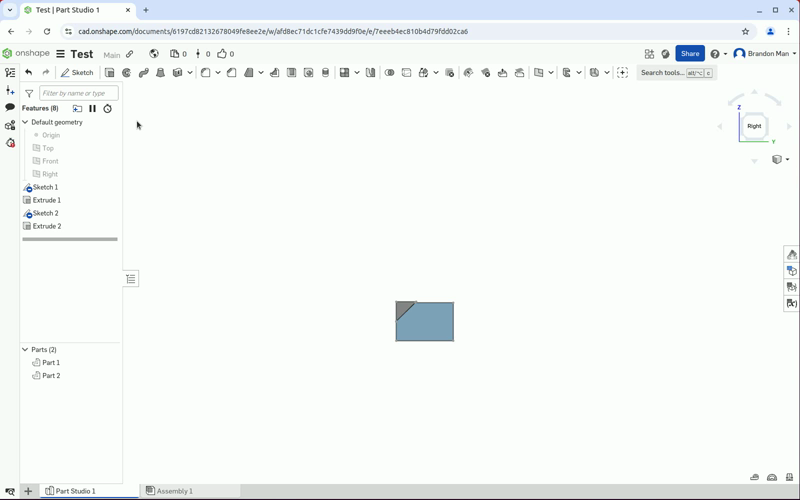
key(right, 2)
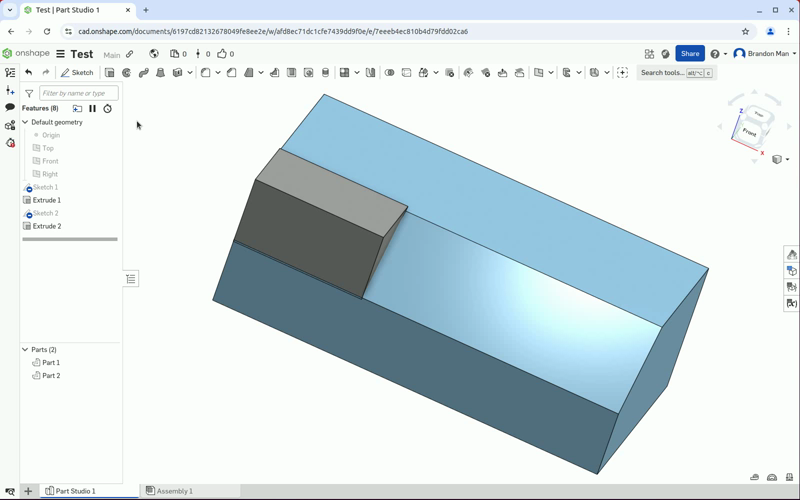
key(down, 2)
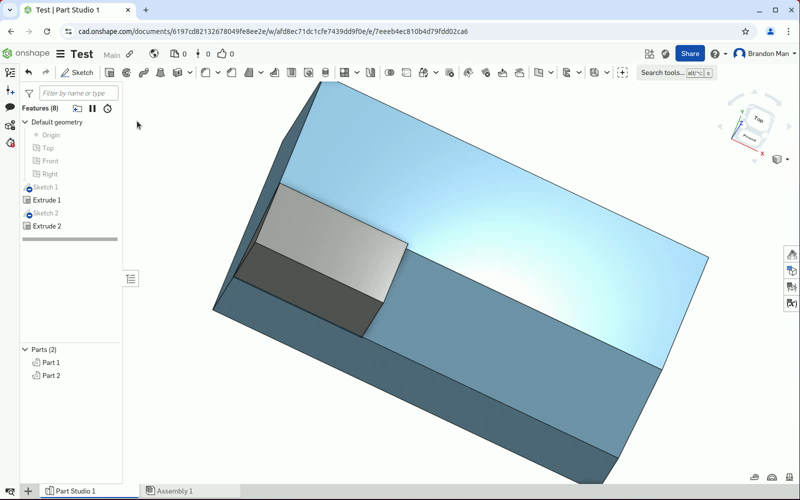
key(up, 2)
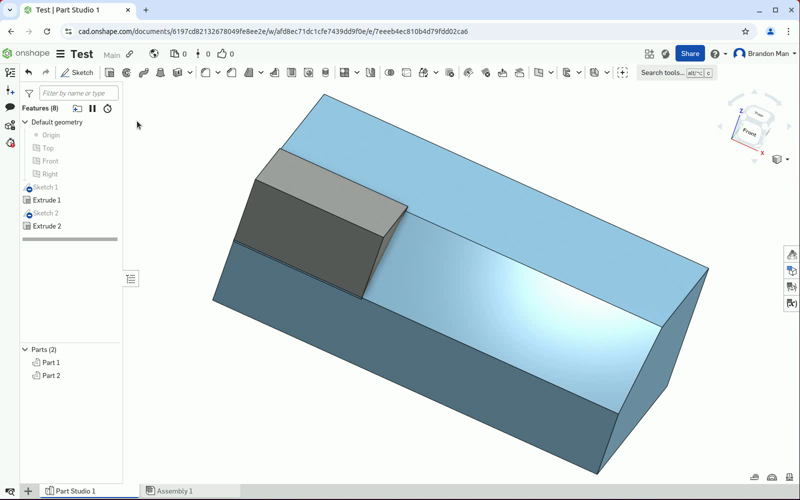
key(left, 2)
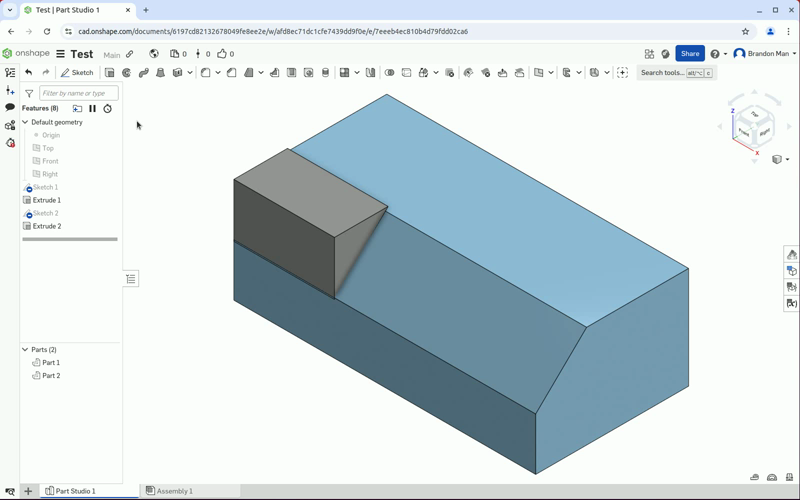
mouse_move(73, 189)
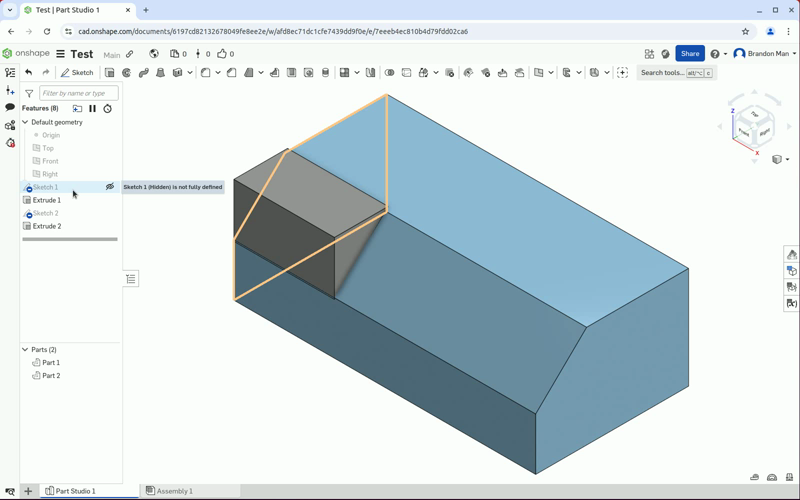
click(73, 189)